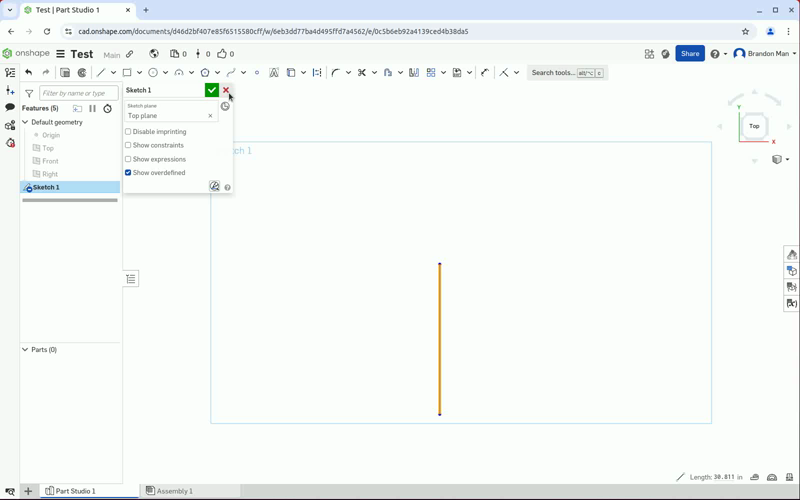
key(shift+h)
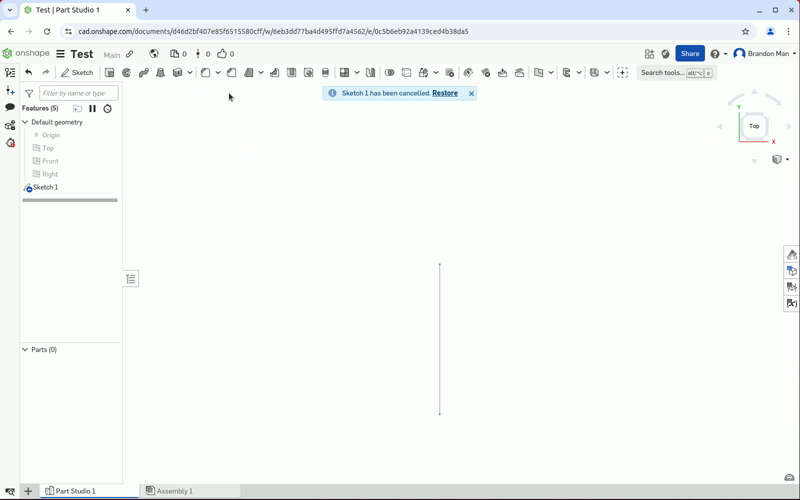
key(shift+s)
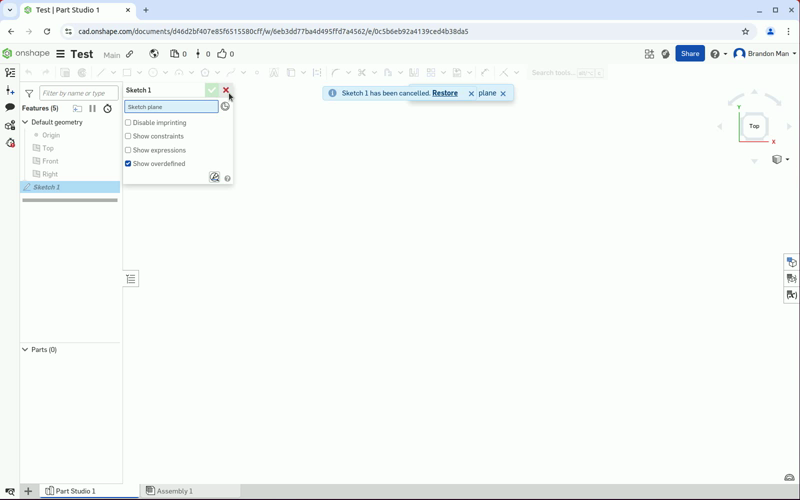
mouse_move(73, 150)
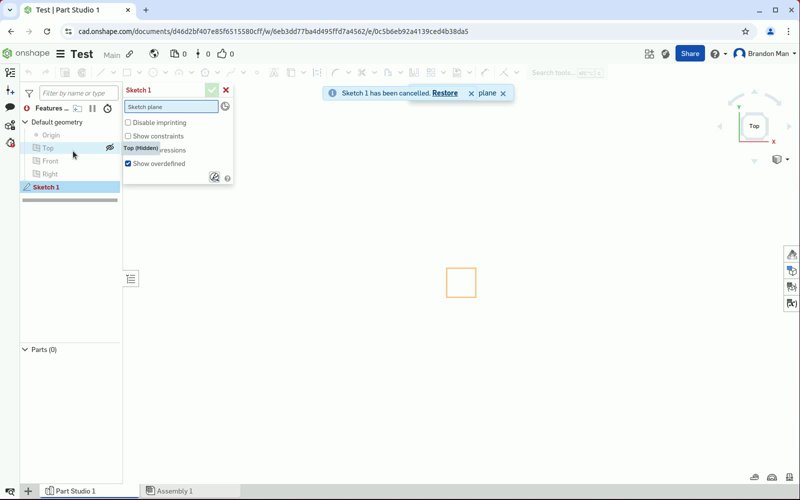
click(73, 150)
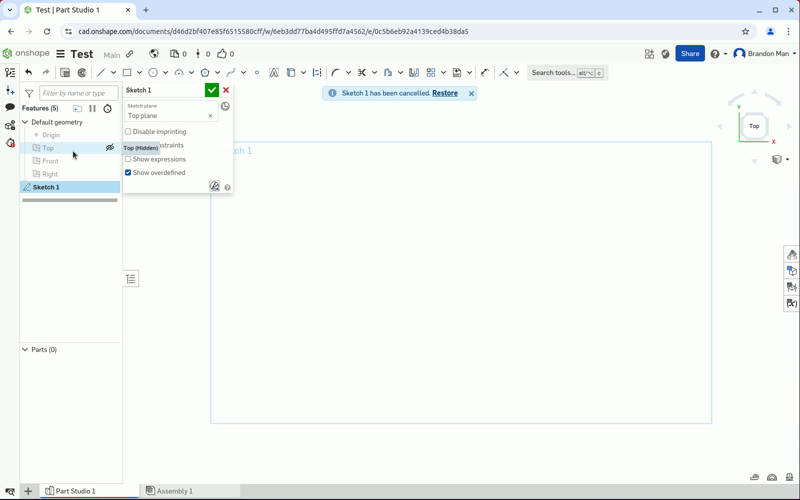
mouse_move(73, 352)
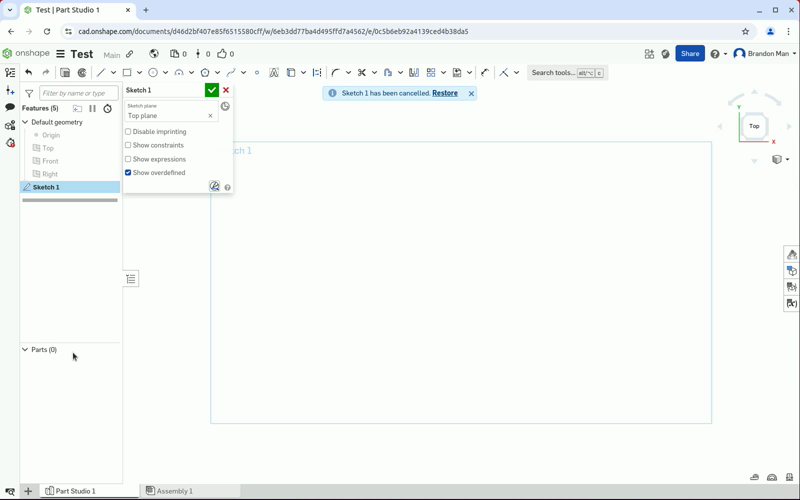
key(y)
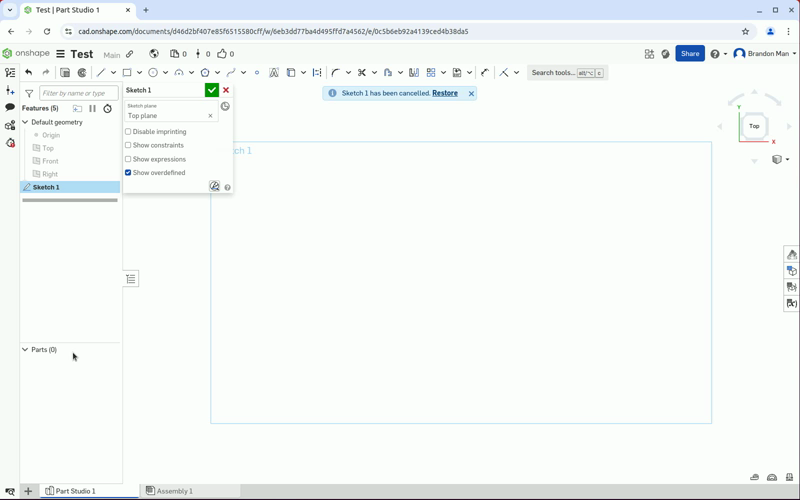
key(l)
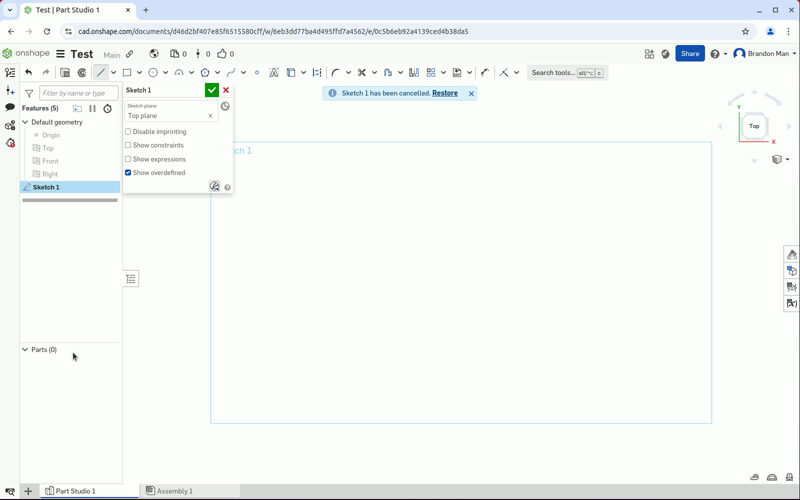
key_down(shift)
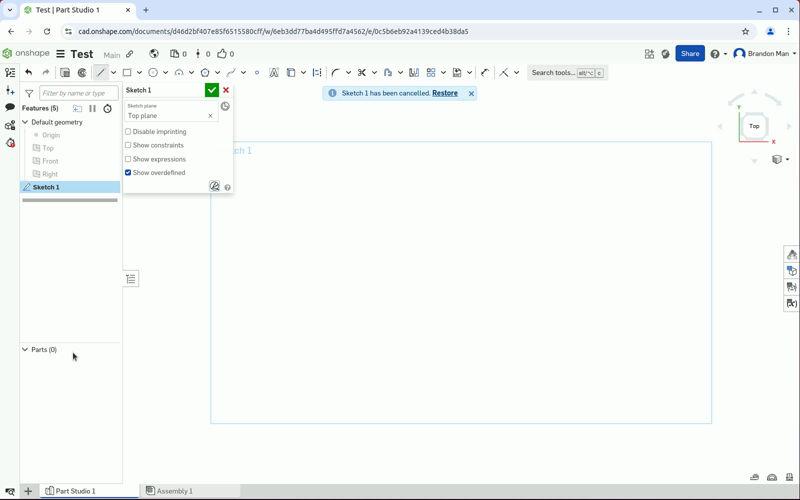
mouse_move(348, 325)
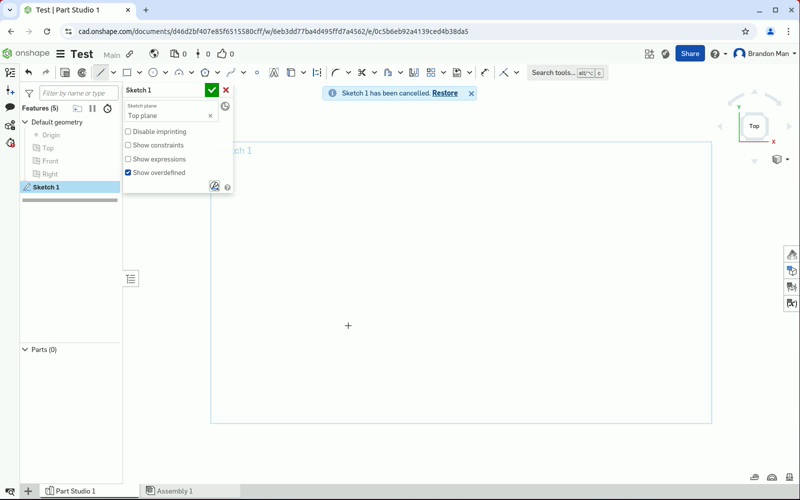
click(348, 325)
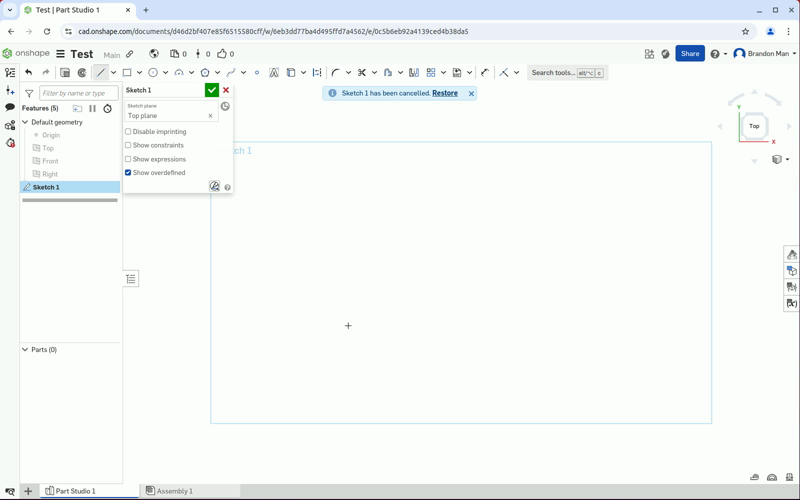
key_up(shift)
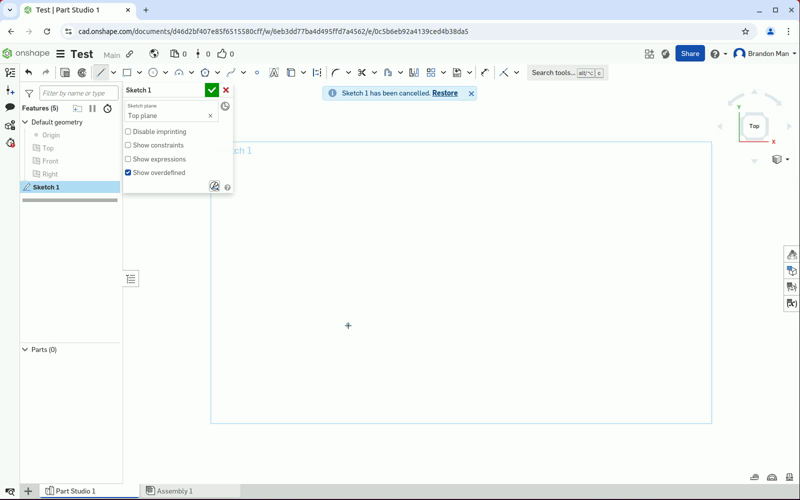
key_down(shift)
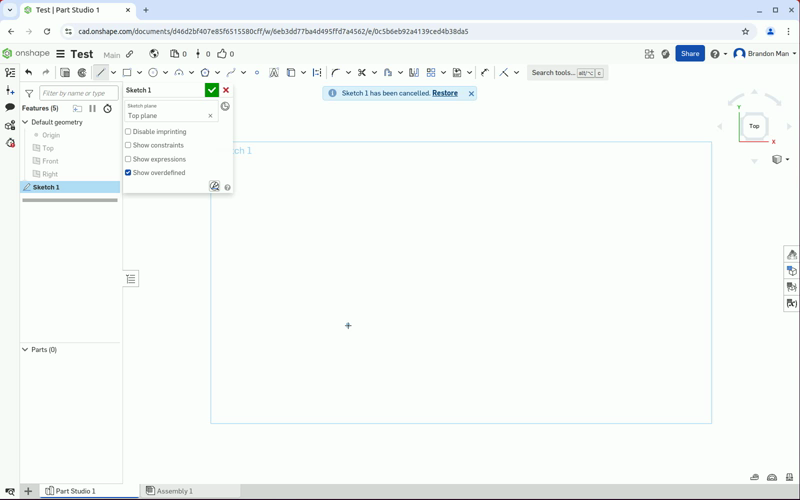
mouse_move(378, 325)
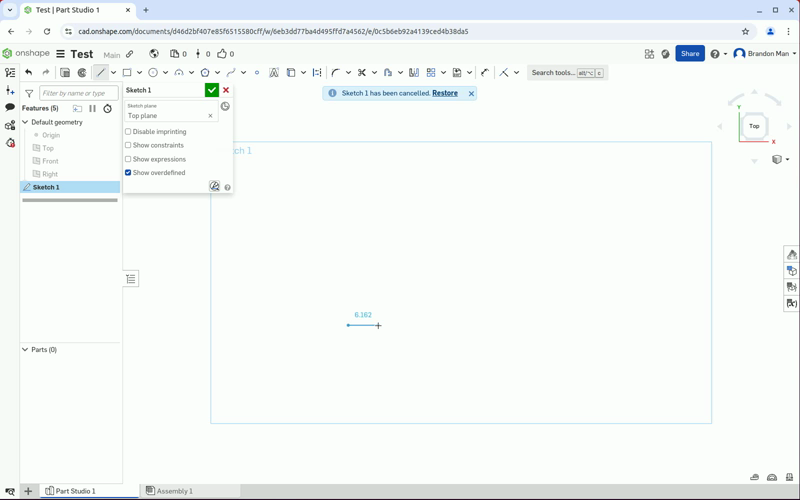
mouse_move(387, 325)
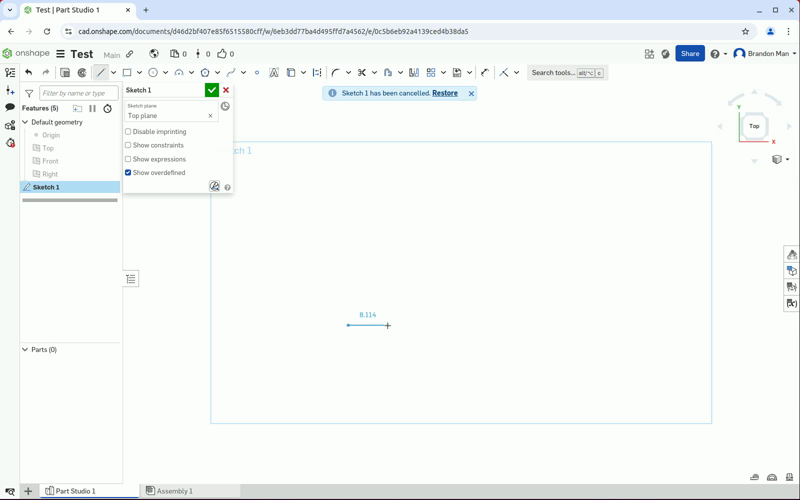
click(387, 325)
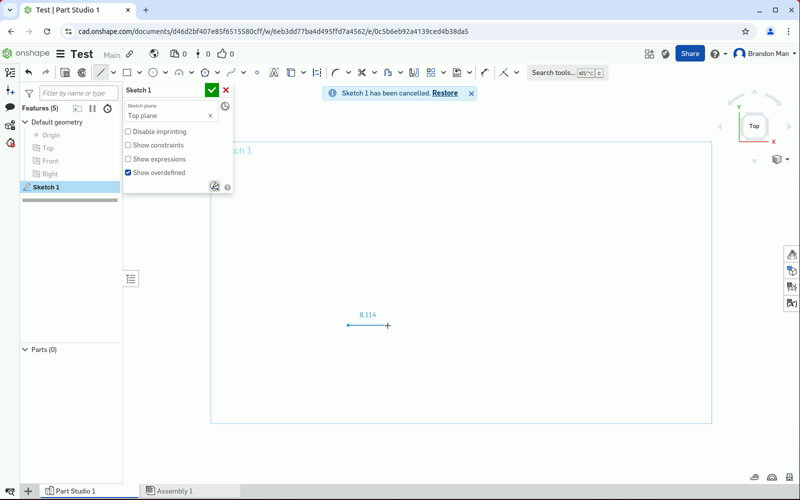
key_up(shift)
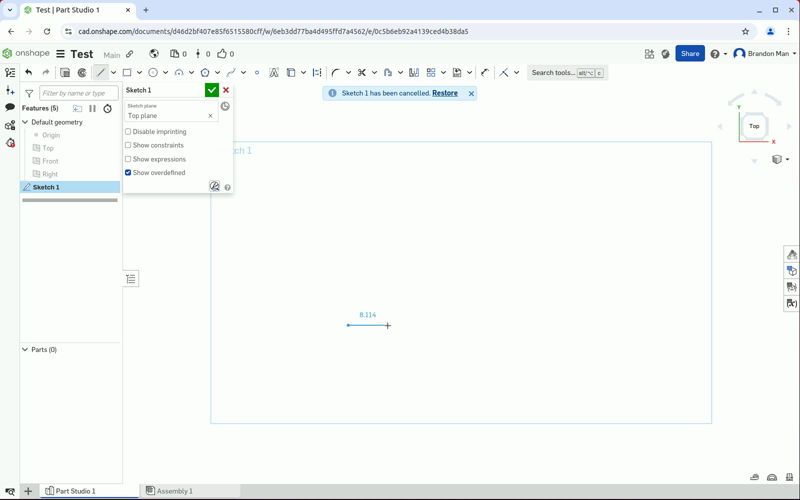
key_down(shift)
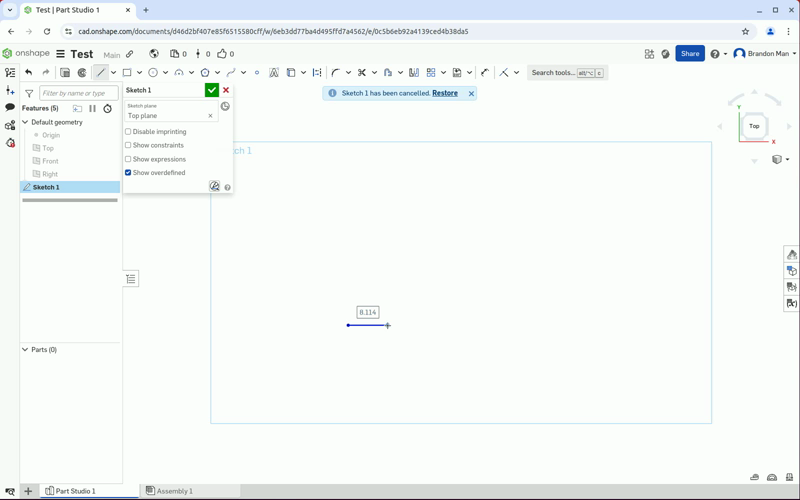
mouse_move(387, 241)
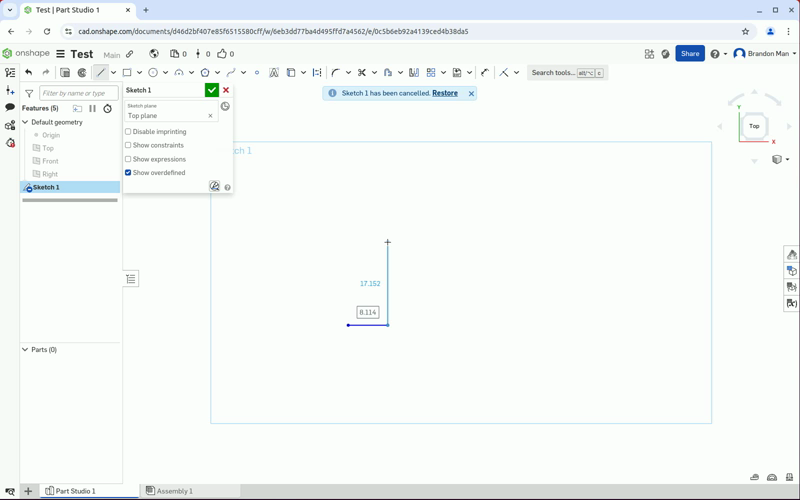
click(387, 241)
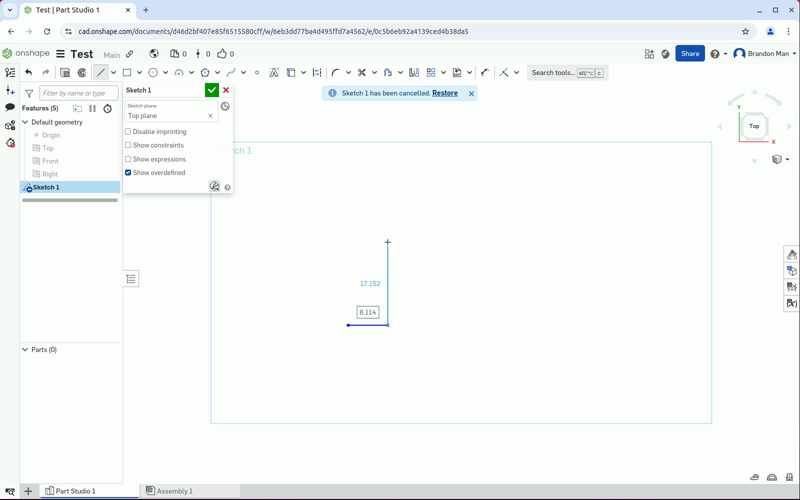
key_up(shift)
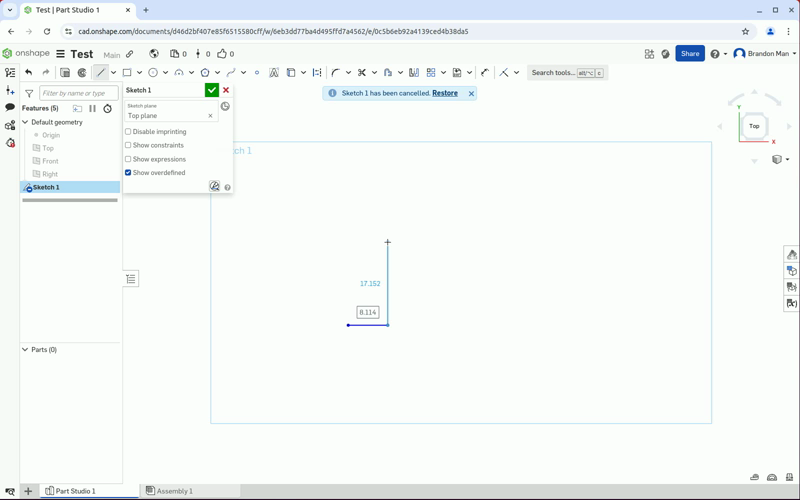
key_down(shift)
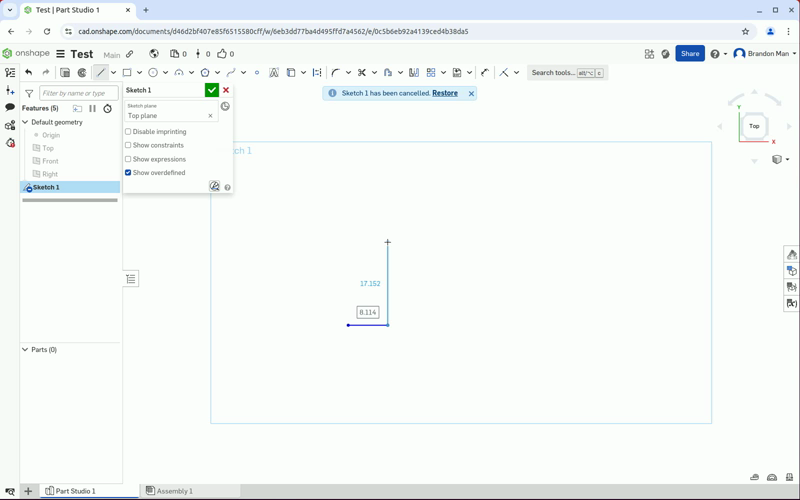
mouse_move(417, 241)
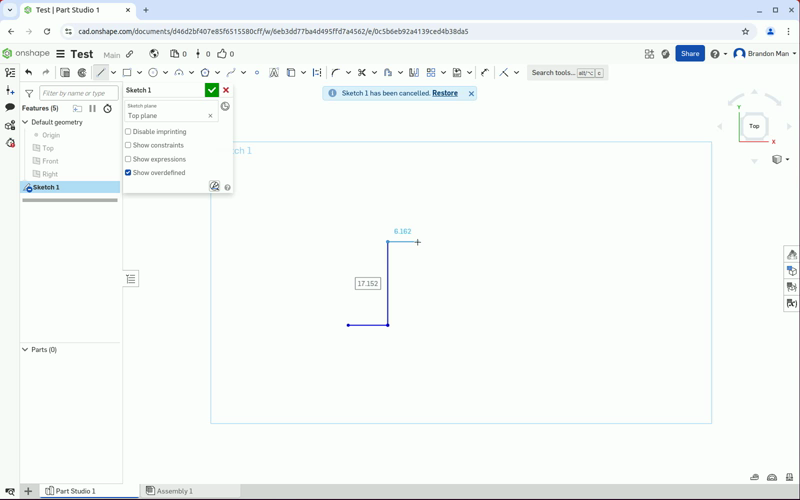
mouse_move(348, 241)
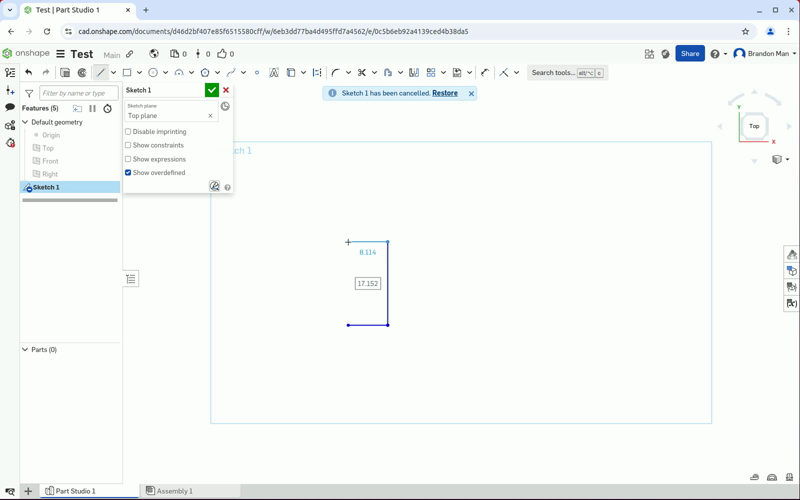
click(348, 241)
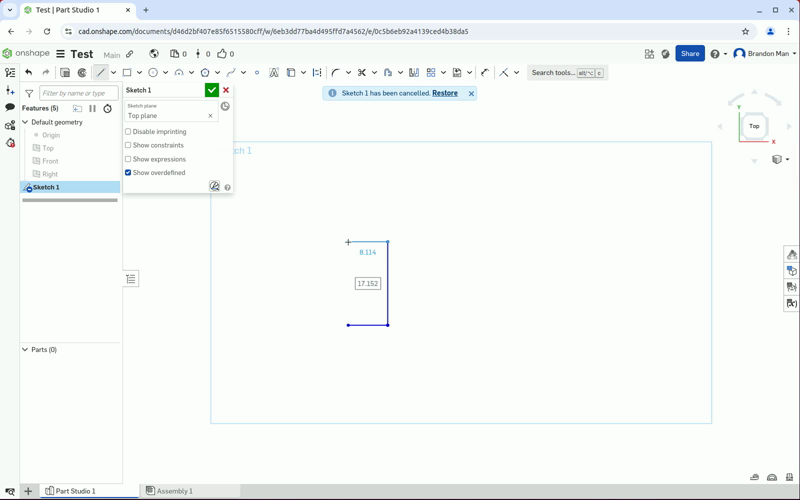
key_up(shift)
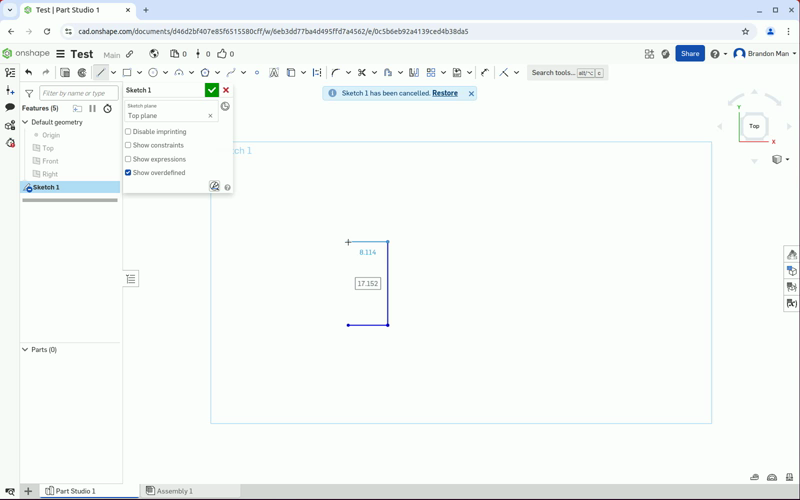
key_down(shift)
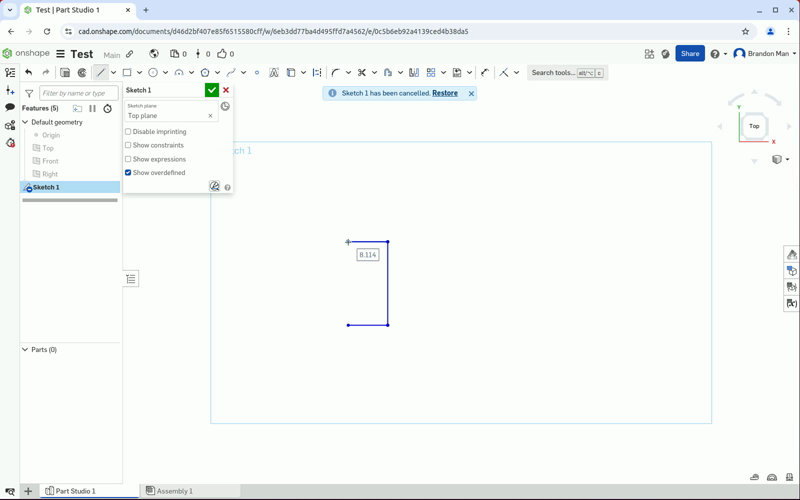
mouse_move(348, 325)
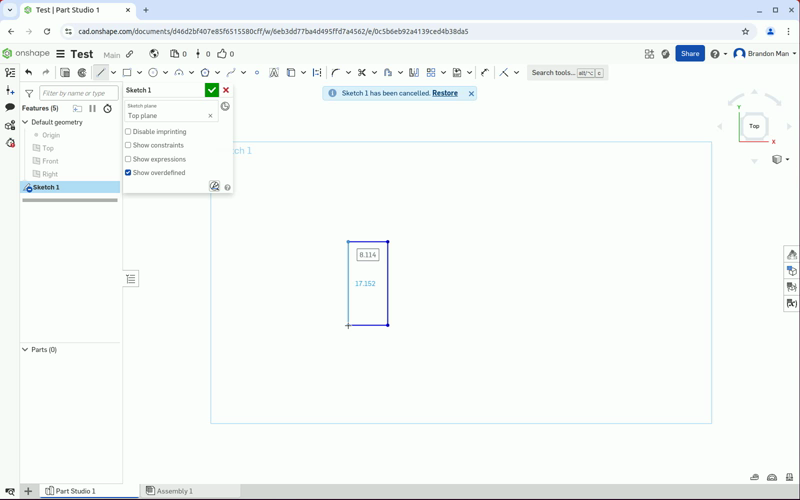
key_up(shift)
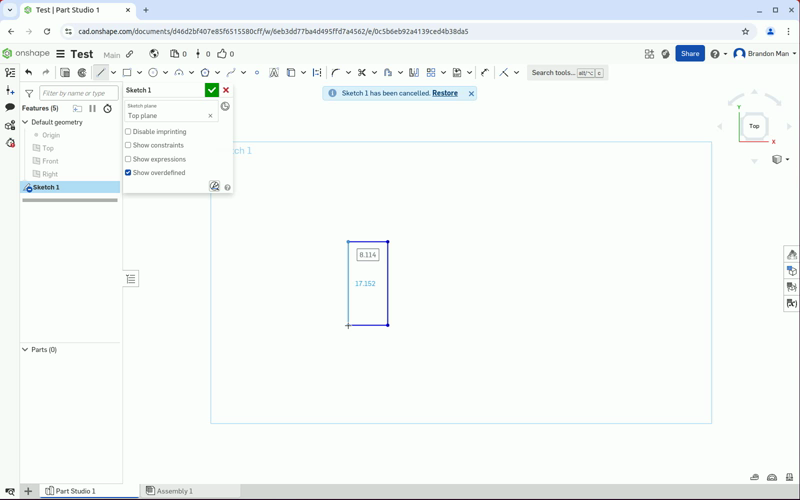
click(348, 325)
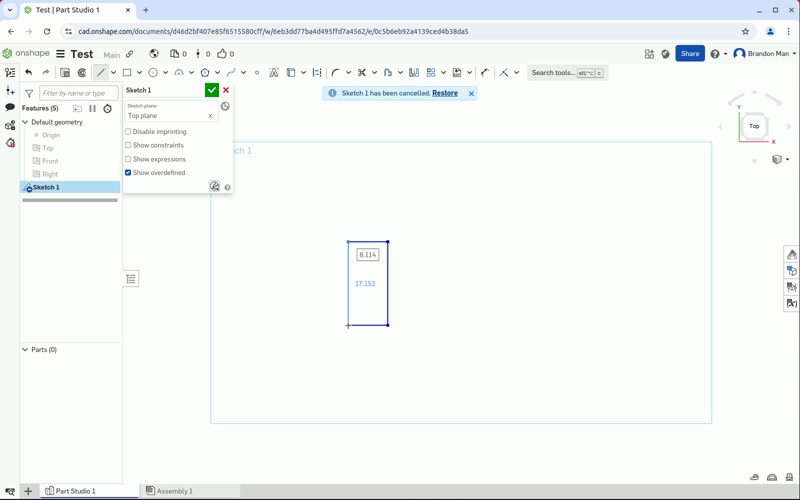
key(esc)
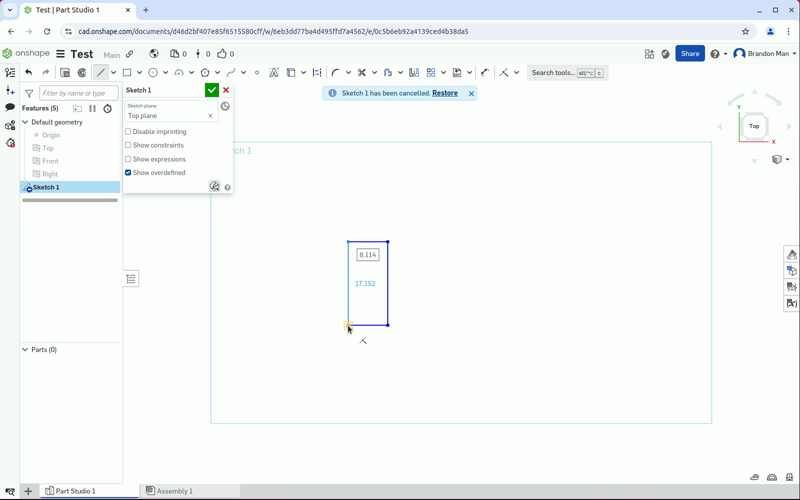
mouse_move(377, 288)
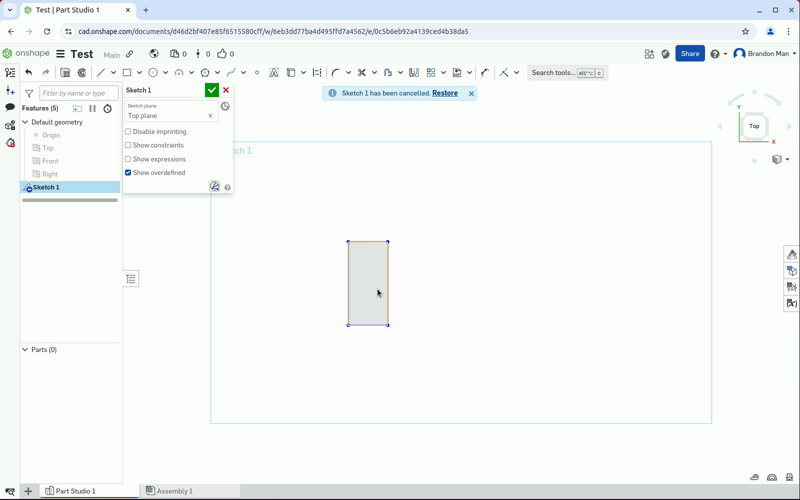
click(377, 288)
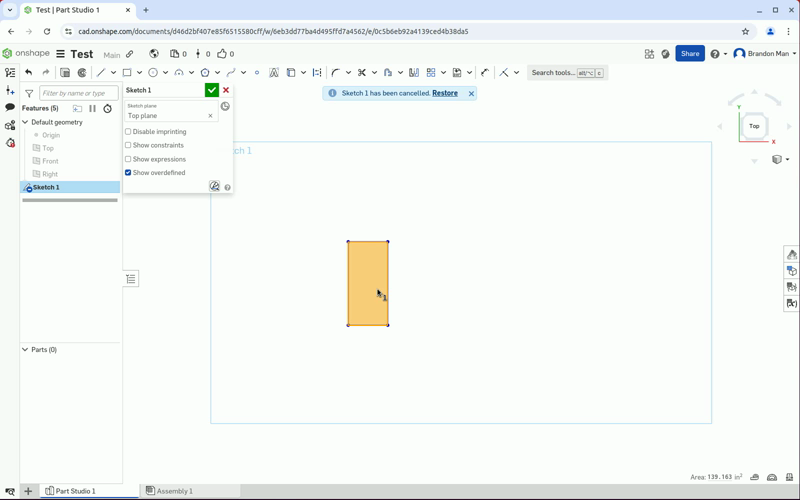
mouse_move(73, 352)
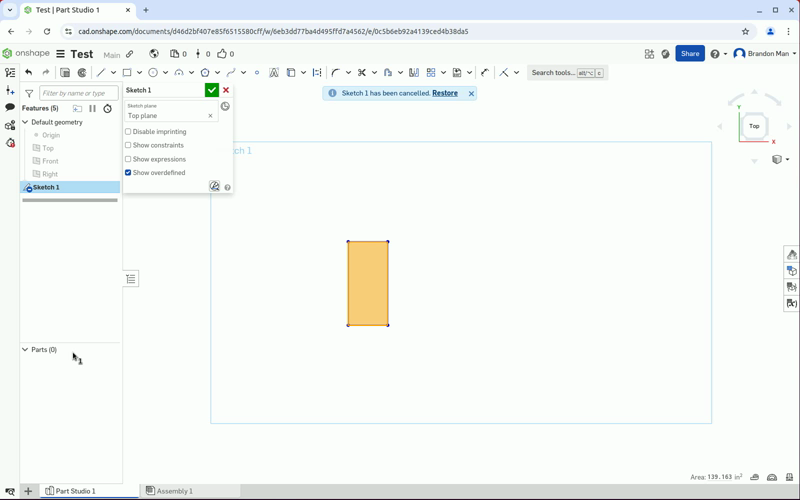
key(shift+y)
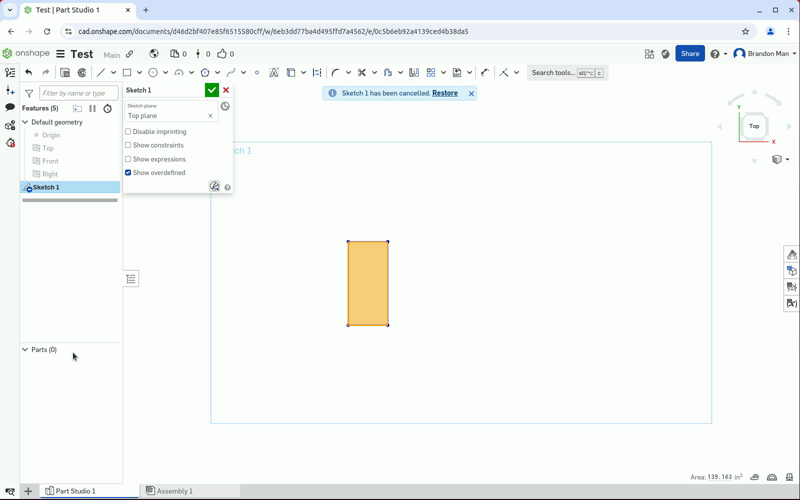
key(shift+e)
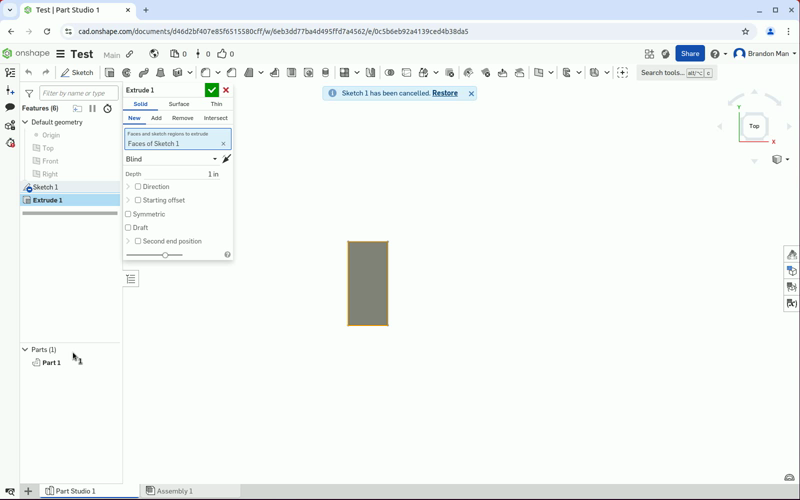
mouse_move(143, 106)
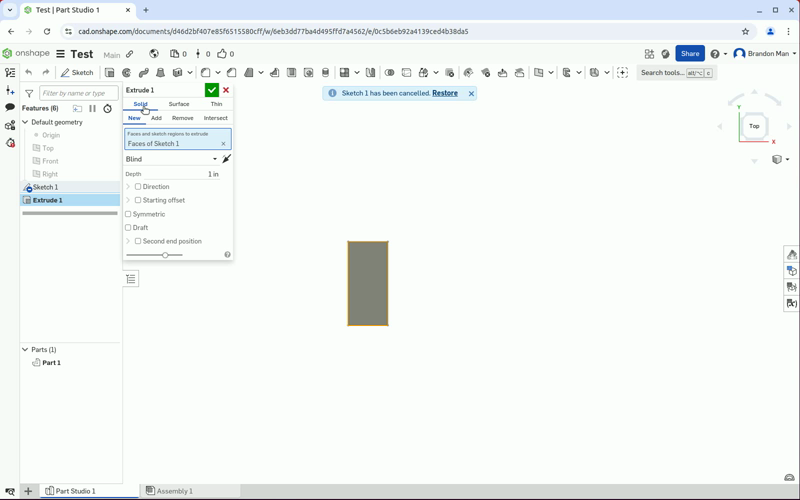
click(143, 106)
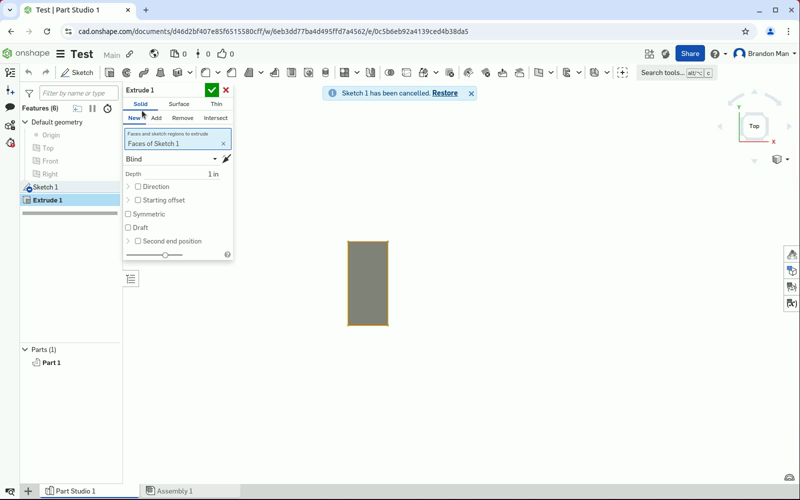
mouse_move(137, 120)
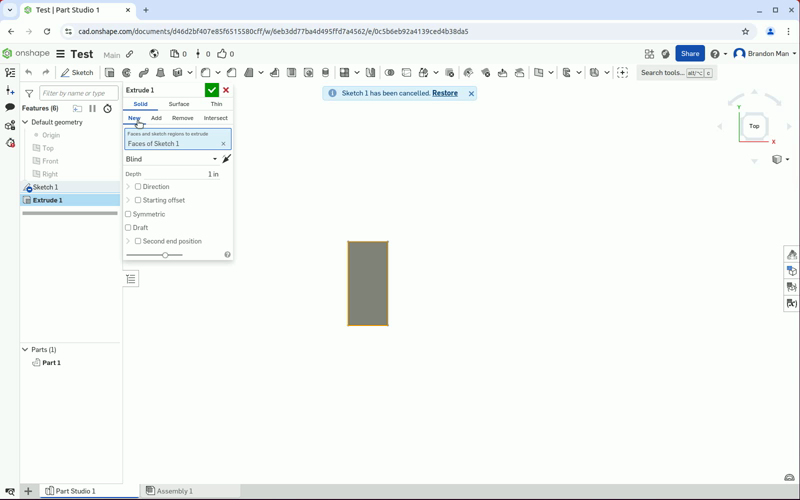
click(137, 120)
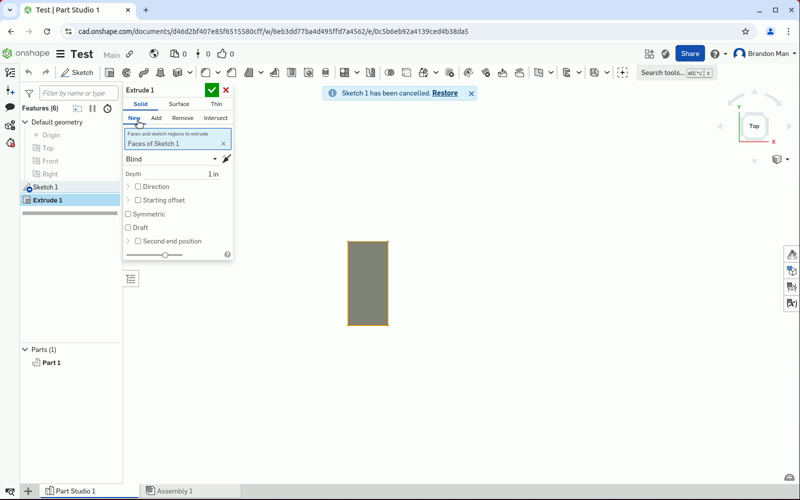
key(tab, 4)
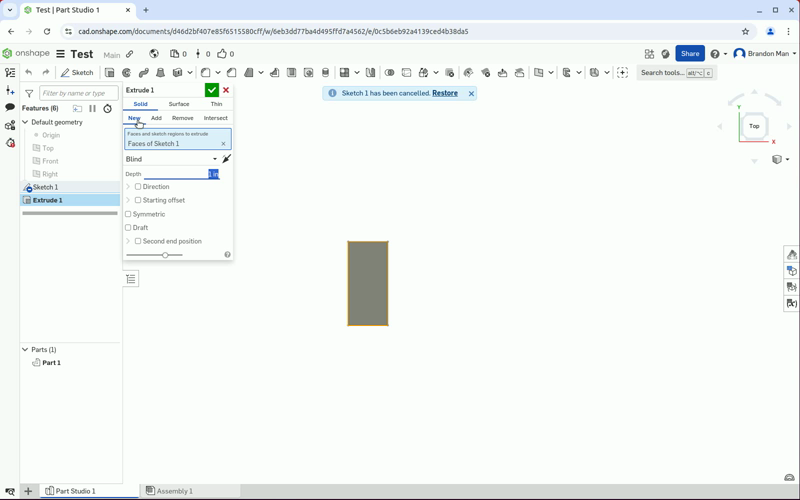
text(16.368)
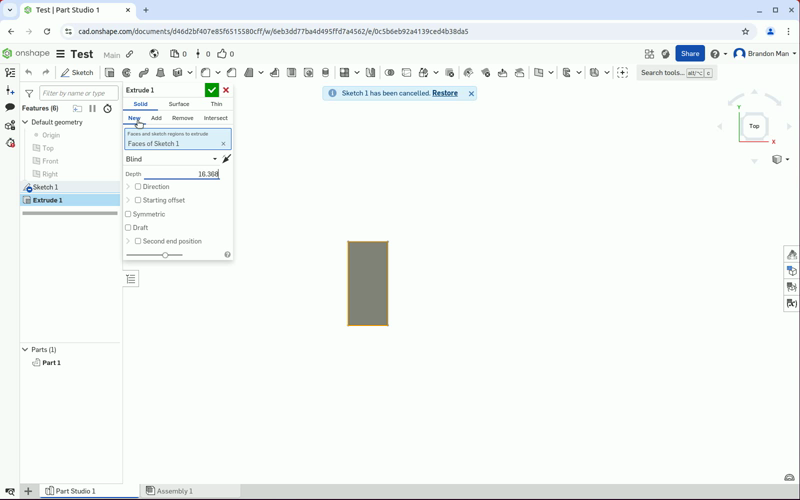
key(enter)
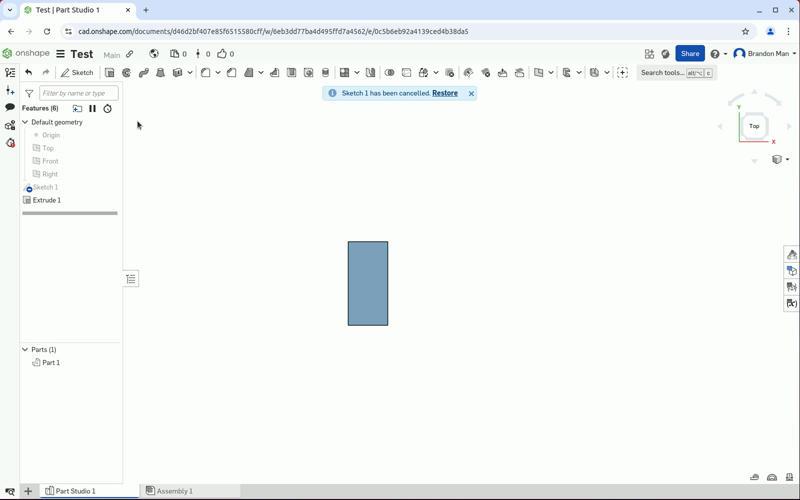
key(shift+h)
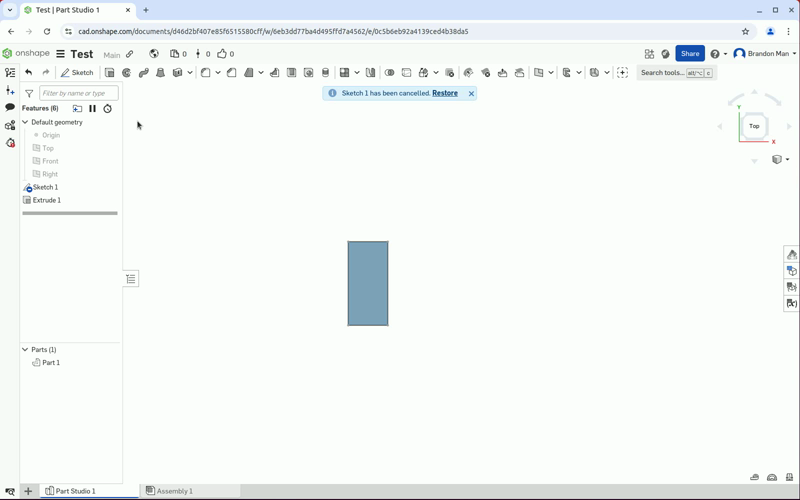
key(shift+h)
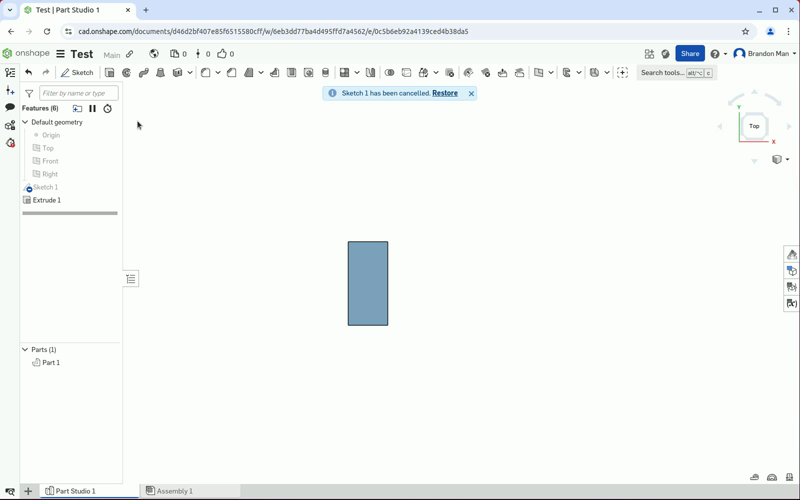
mouse_move(73, 189)
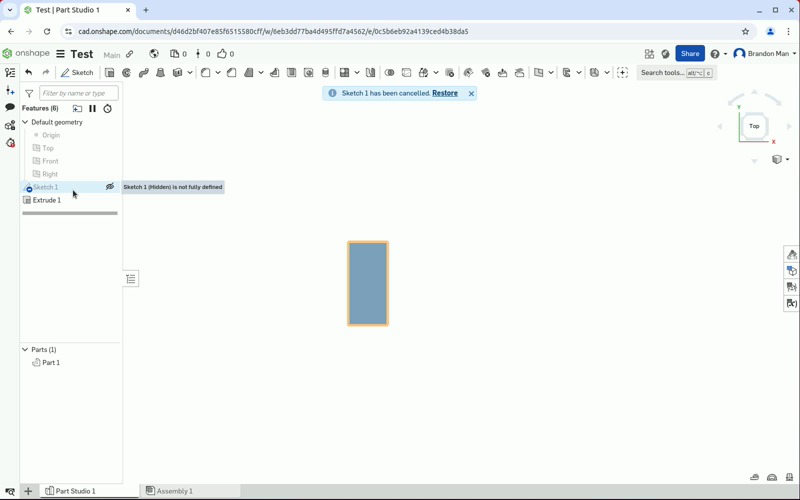
click(73, 189)
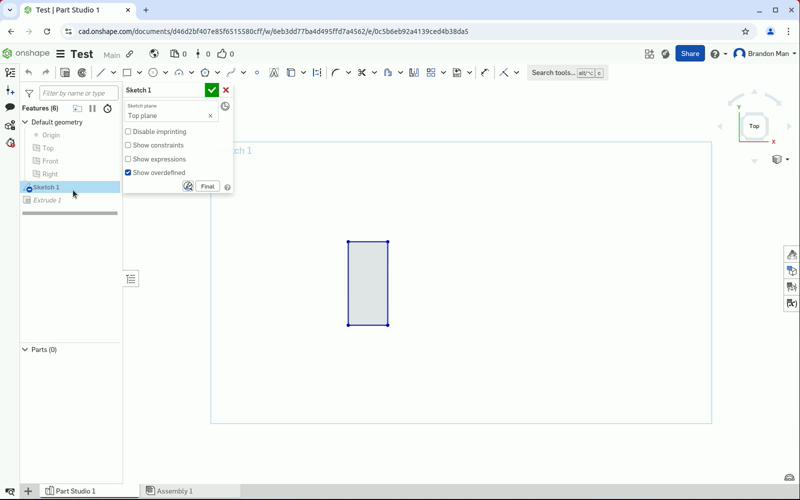
mouse_move(229, 92)
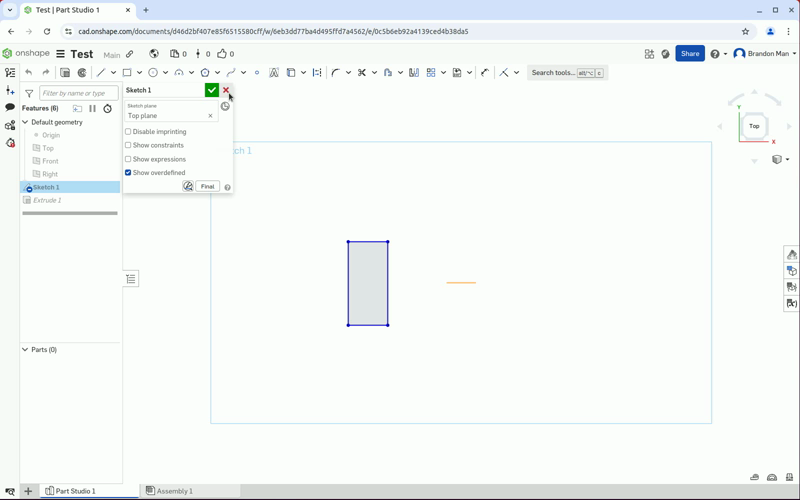
click(229, 92)
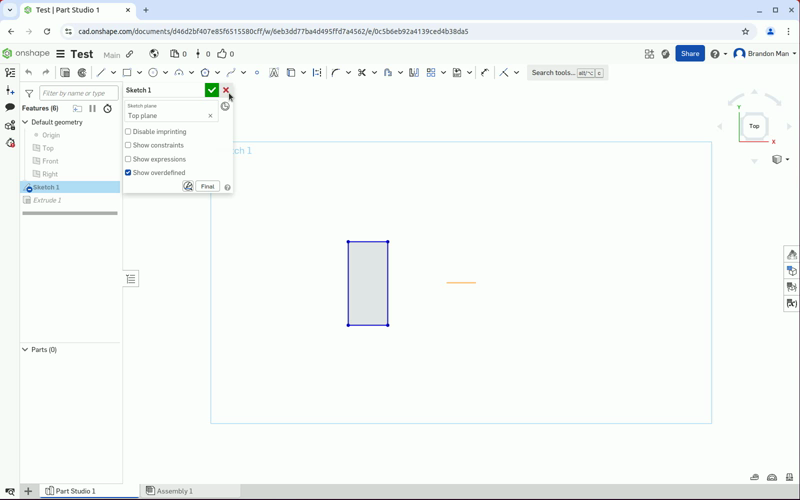
key(shift+s)
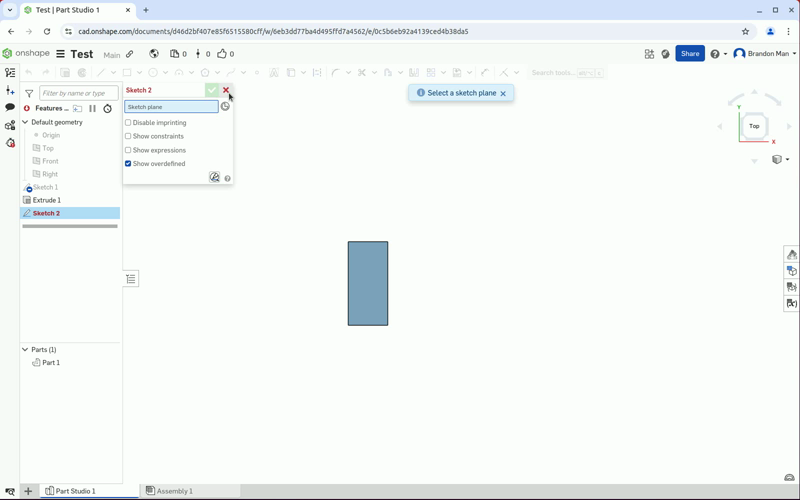
mouse_move(73, 150)
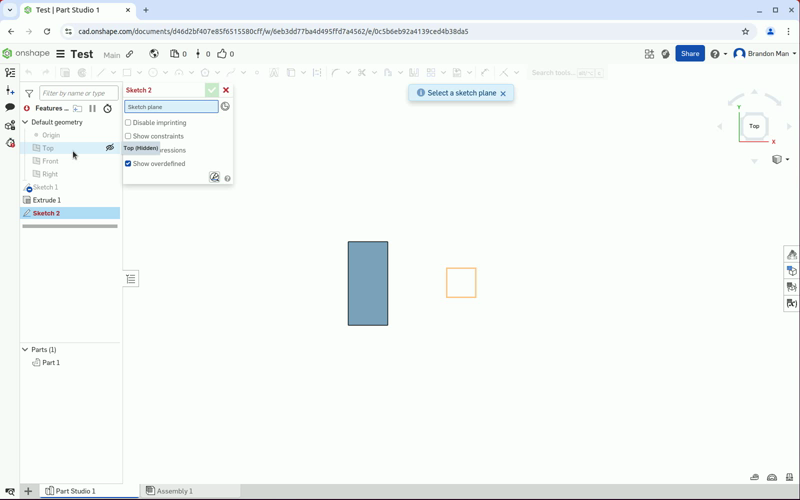
click(73, 150)
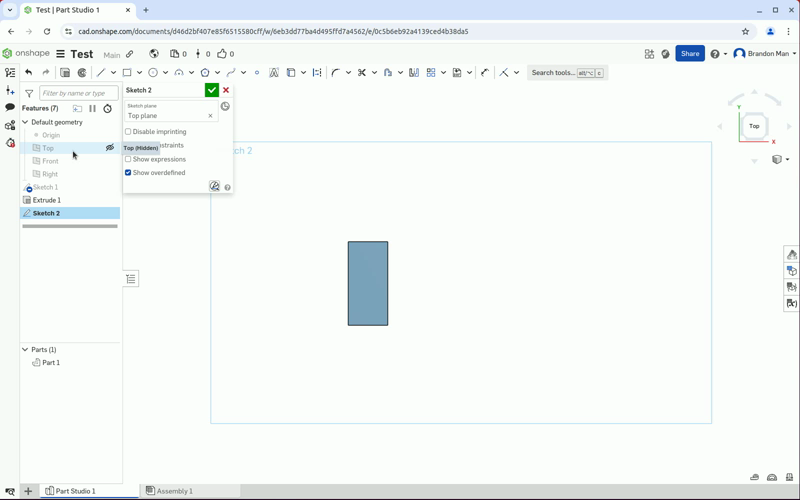
mouse_move(73, 352)
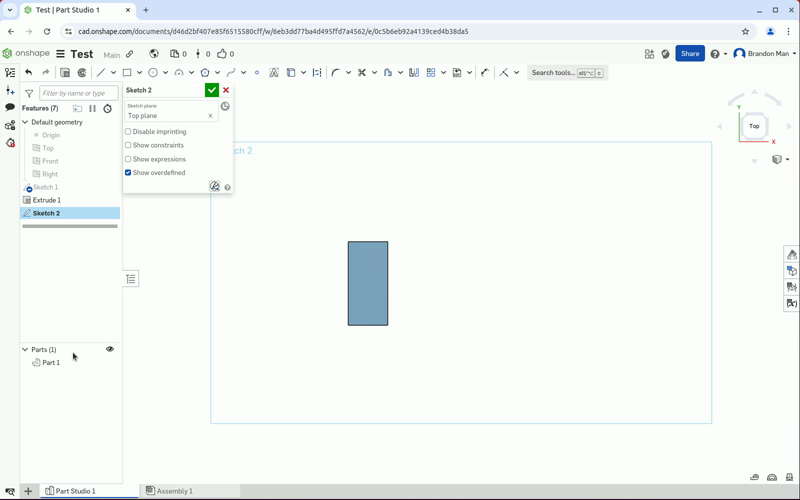
key(y)
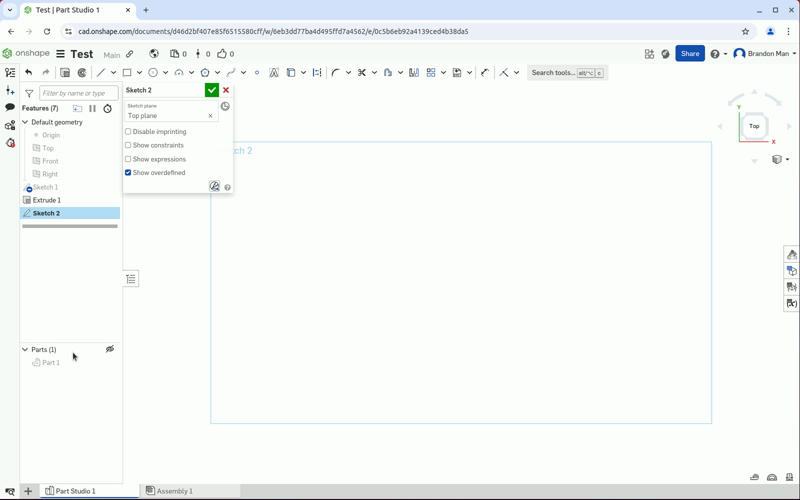
key(l)
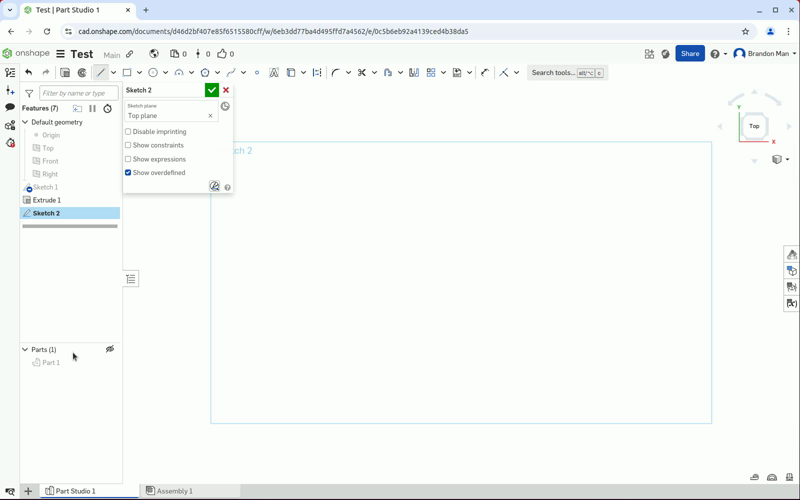
key_down(shift)
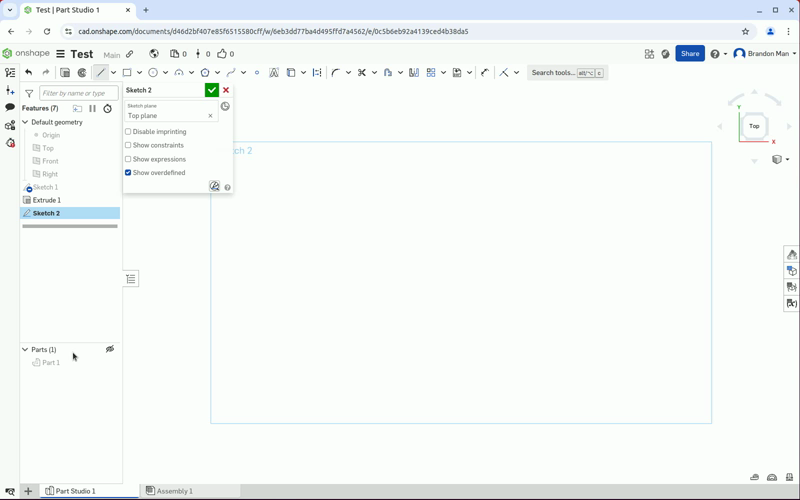
mouse_move(533, 325)
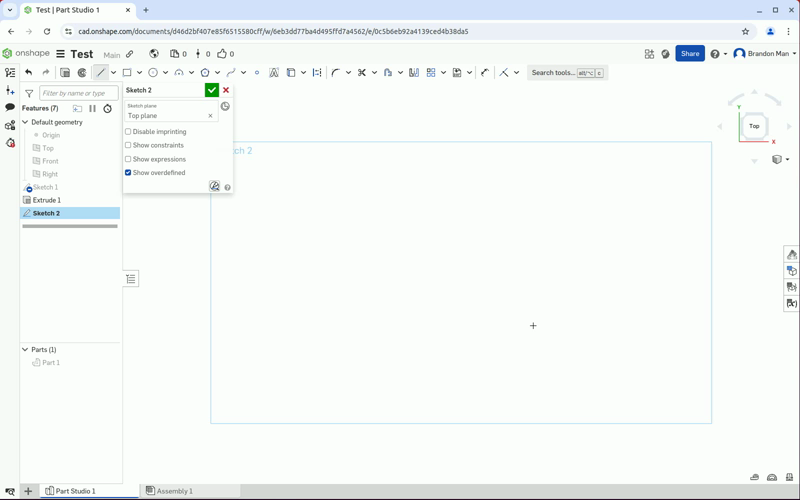
click(533, 325)
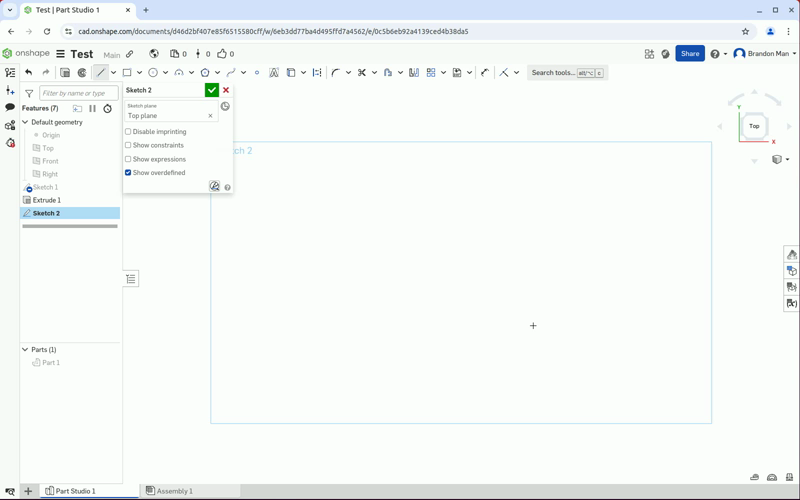
key_up(shift)
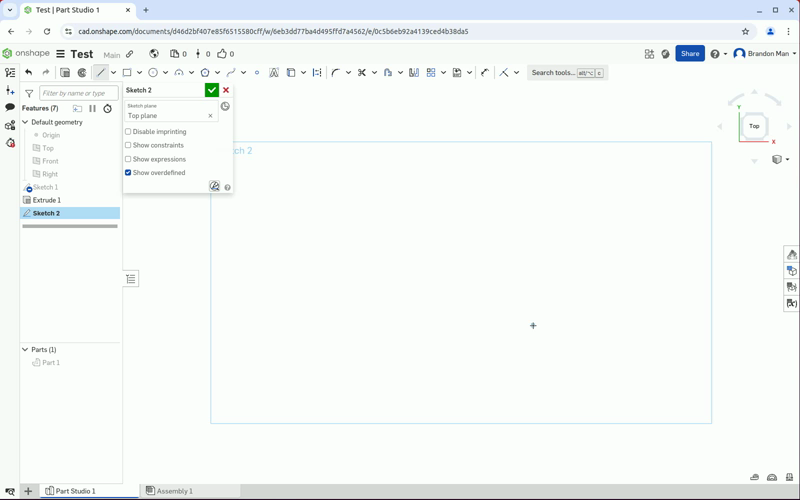
key_down(shift)
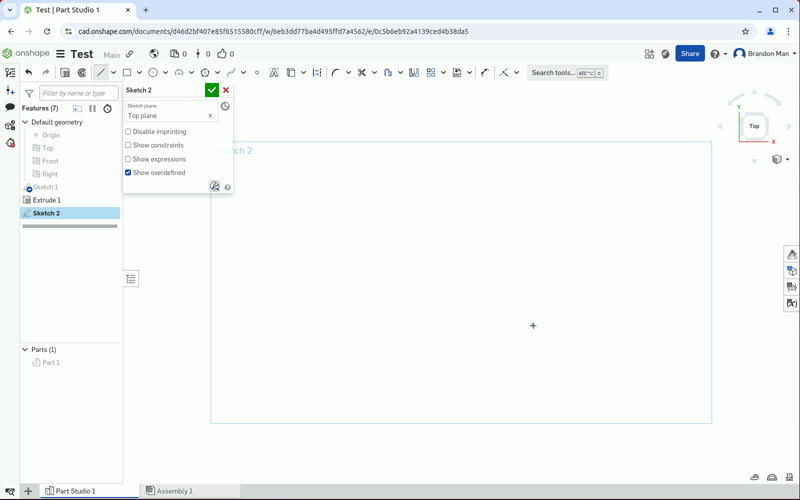
mouse_move(563, 325)
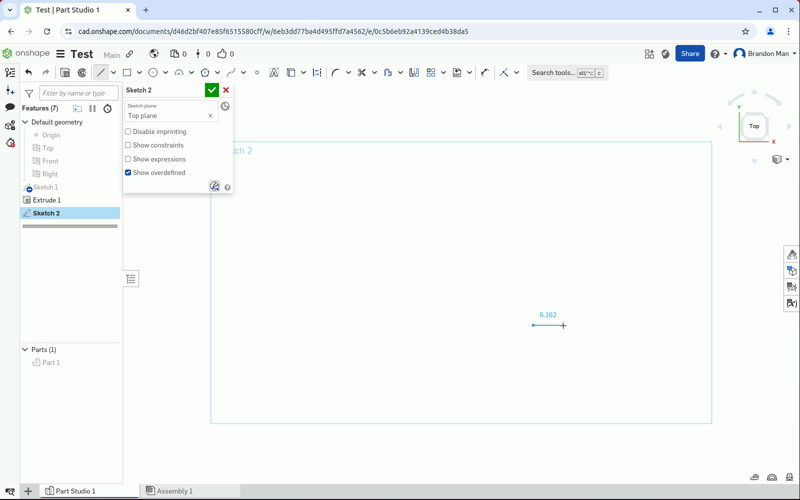
mouse_move(573, 325)
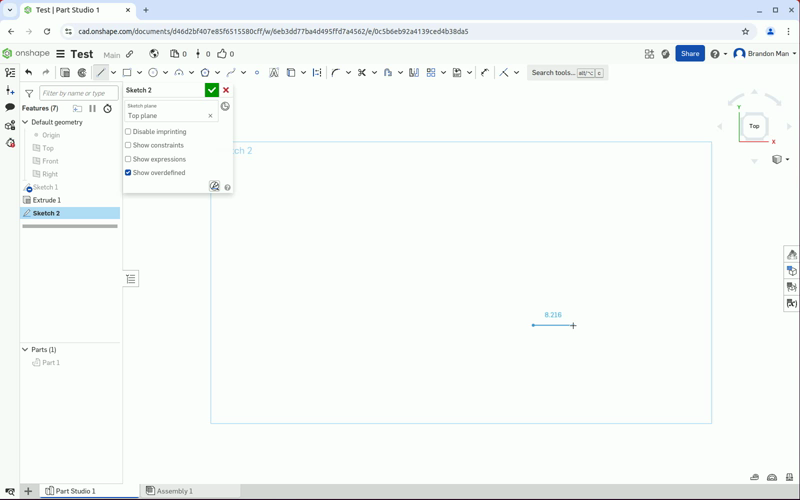
click(573, 325)
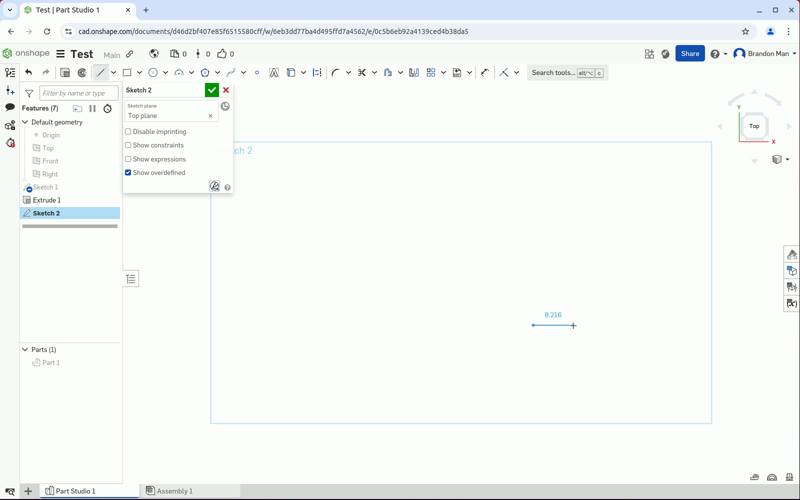
key_up(shift)
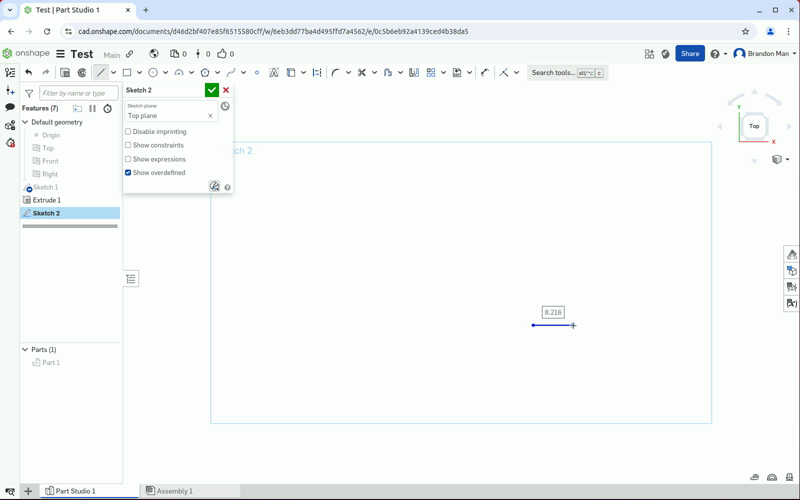
key_down(shift)
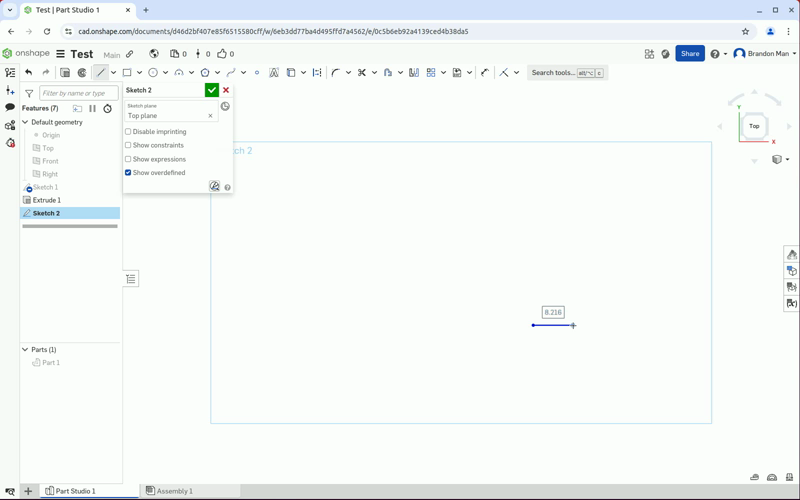
mouse_move(573, 241)
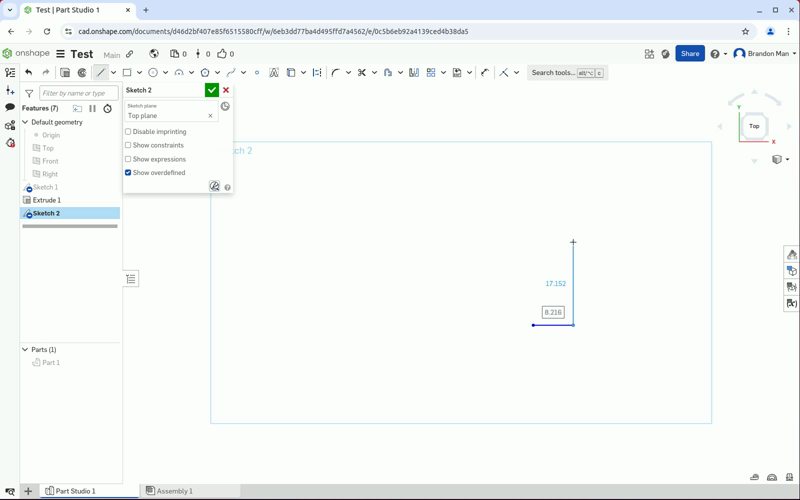
click(573, 241)
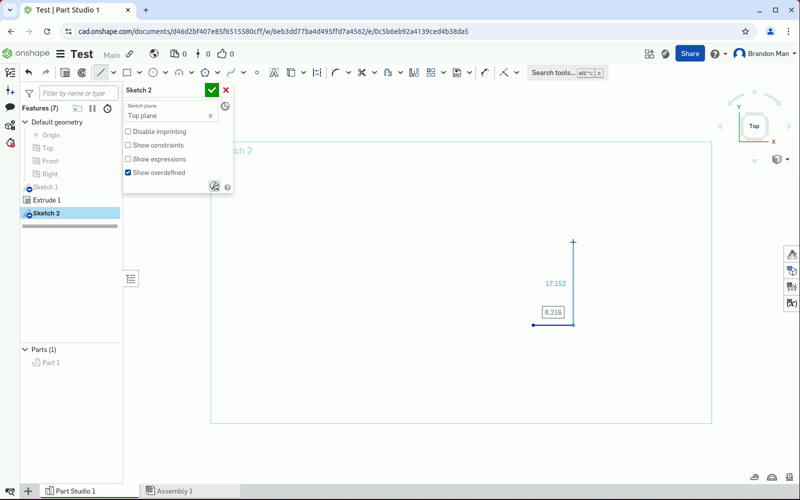
key_up(shift)
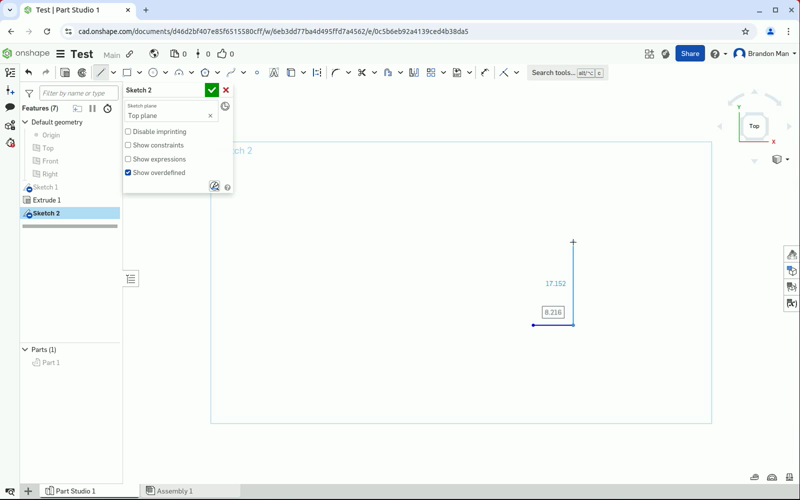
key_down(shift)
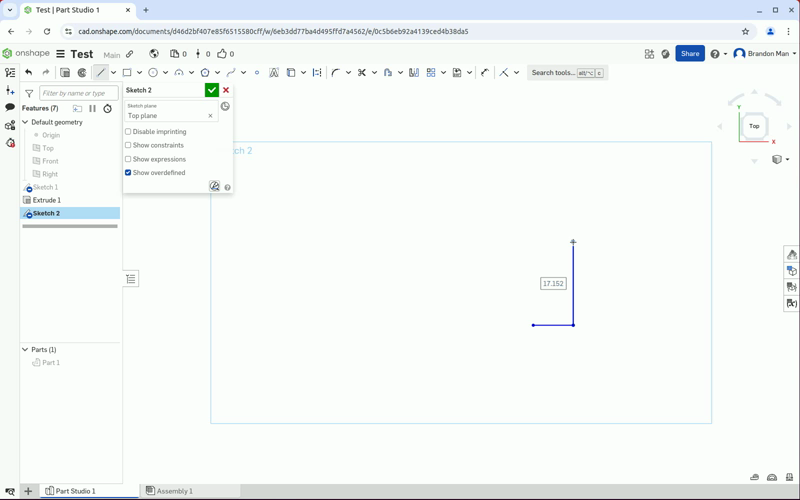
mouse_move(589, 241)
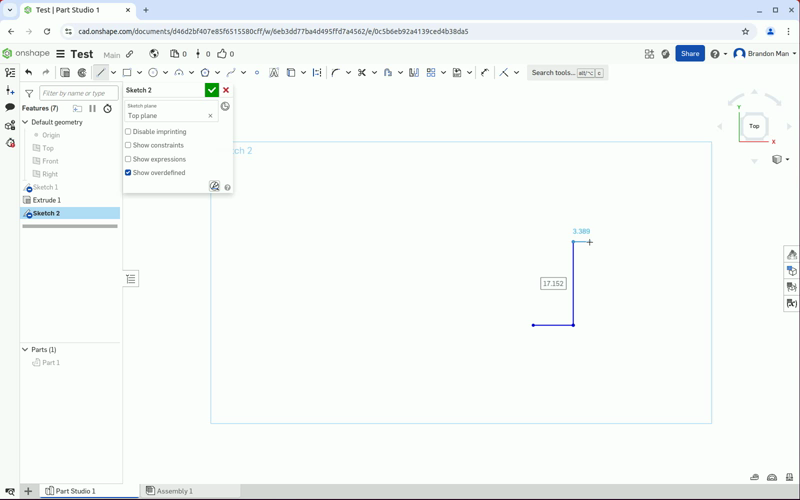
mouse_move(533, 241)
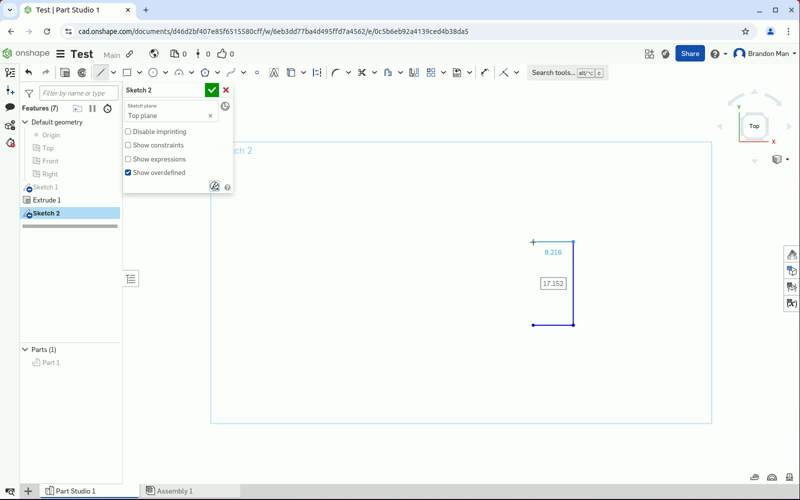
click(533, 241)
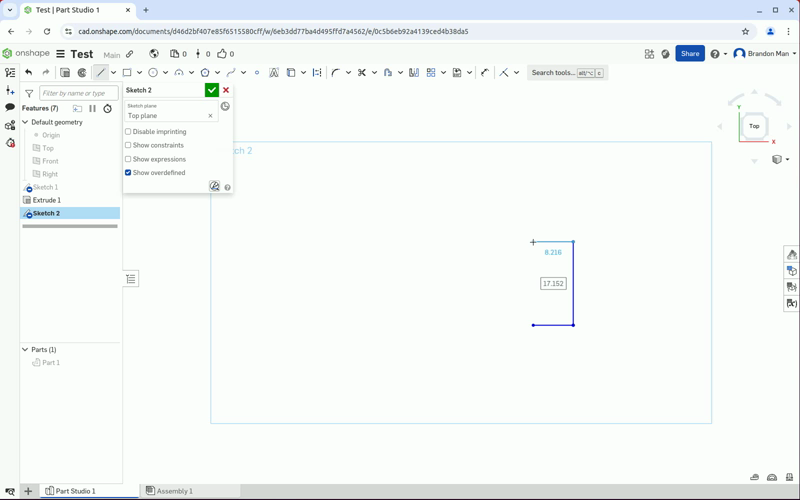
key_up(shift)
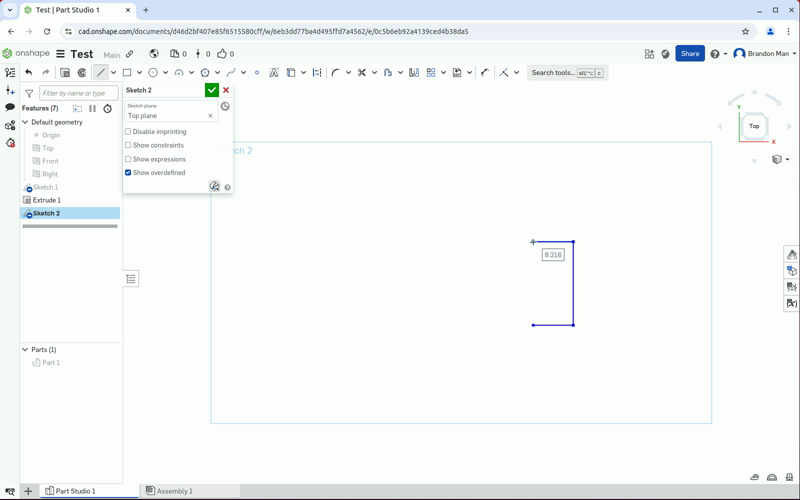
key_down(shift)
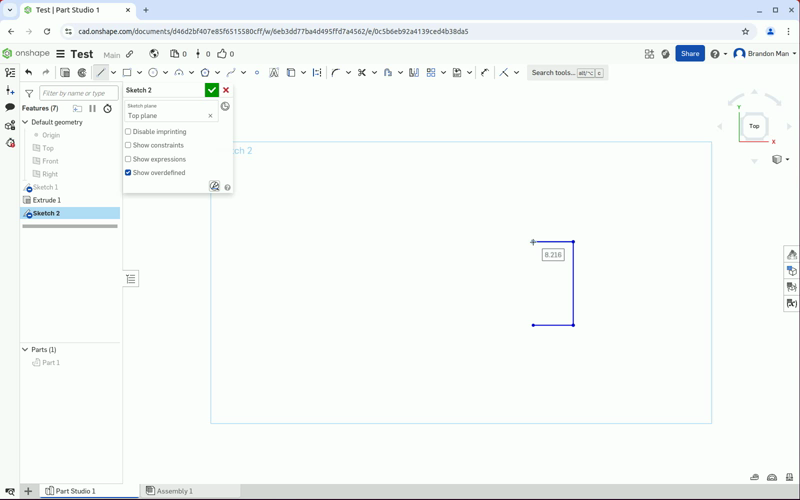
mouse_move(533, 325)
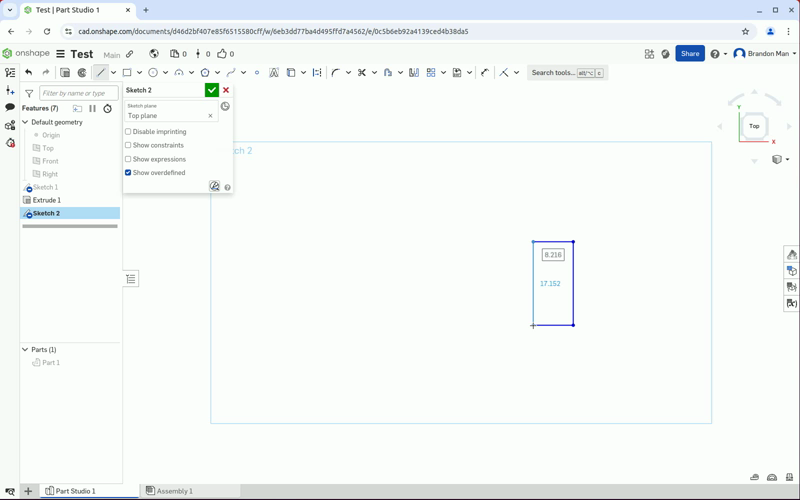
key_up(shift)
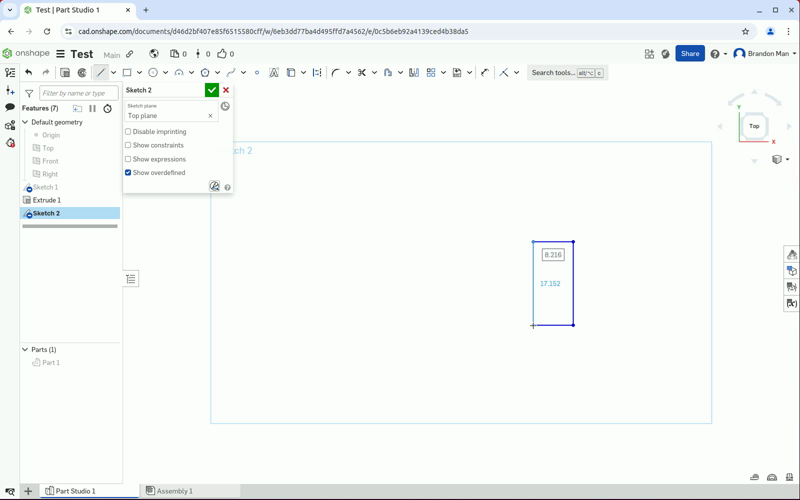
click(533, 325)
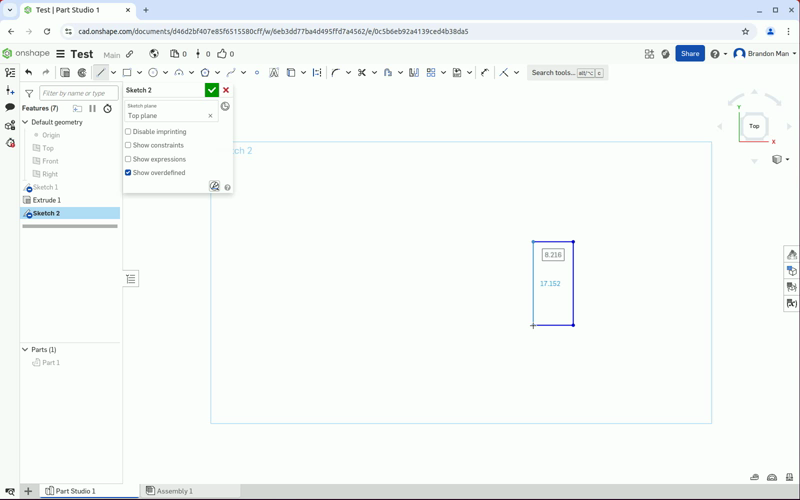
key(esc)
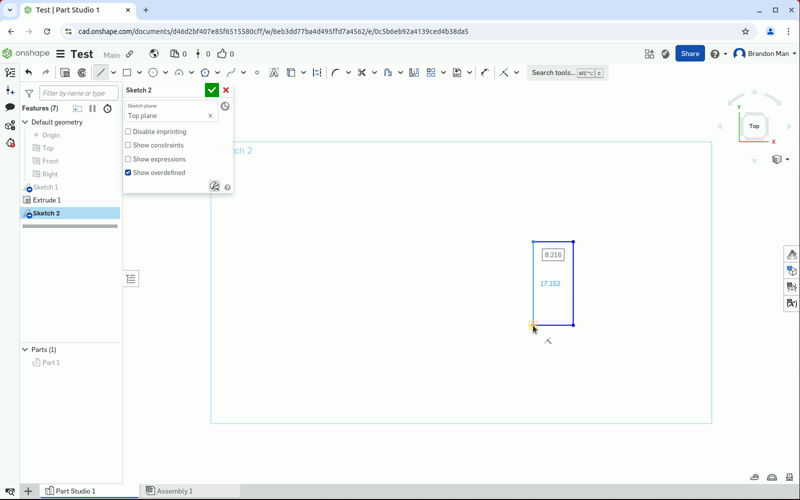
mouse_move(564, 293)
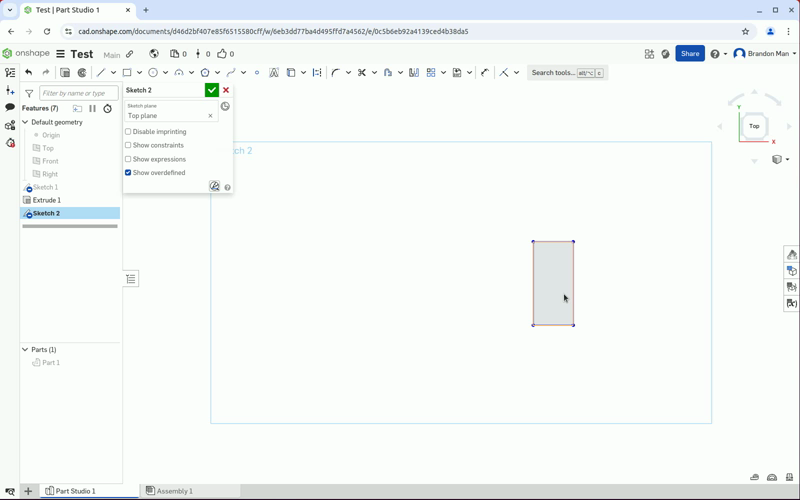
click(564, 293)
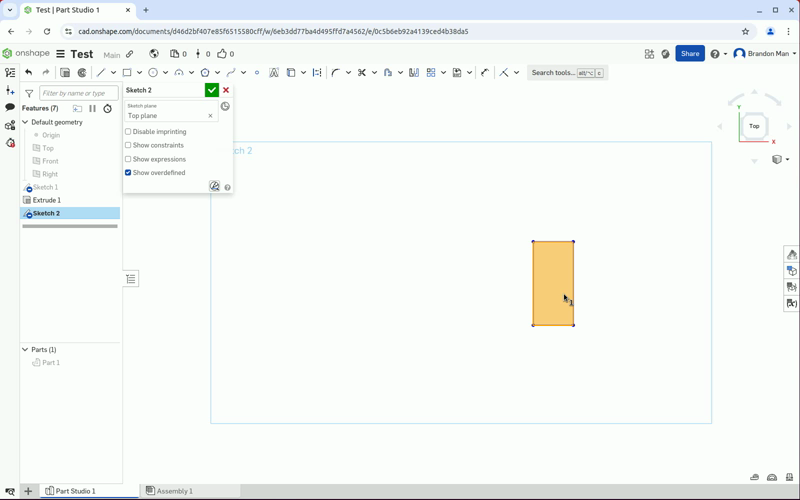
mouse_move(73, 352)
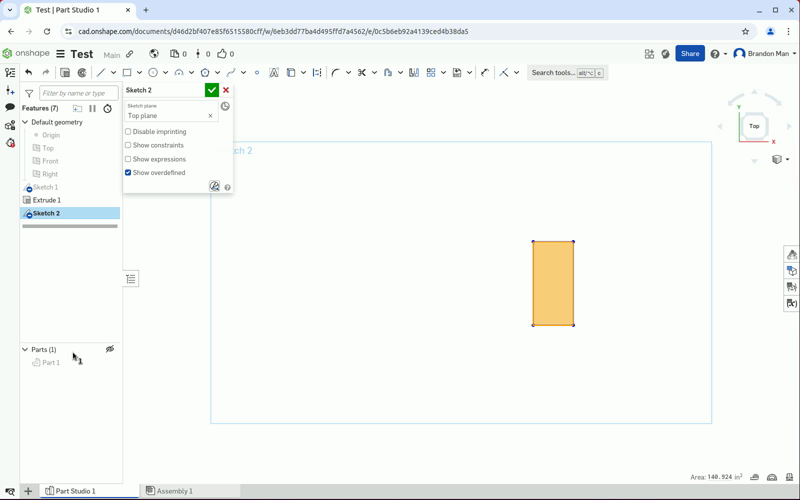
key(shift+y)
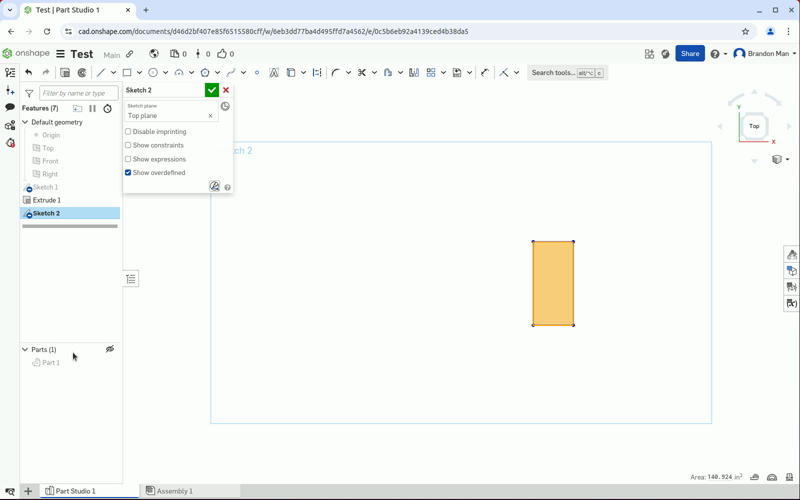
key(shift+e)
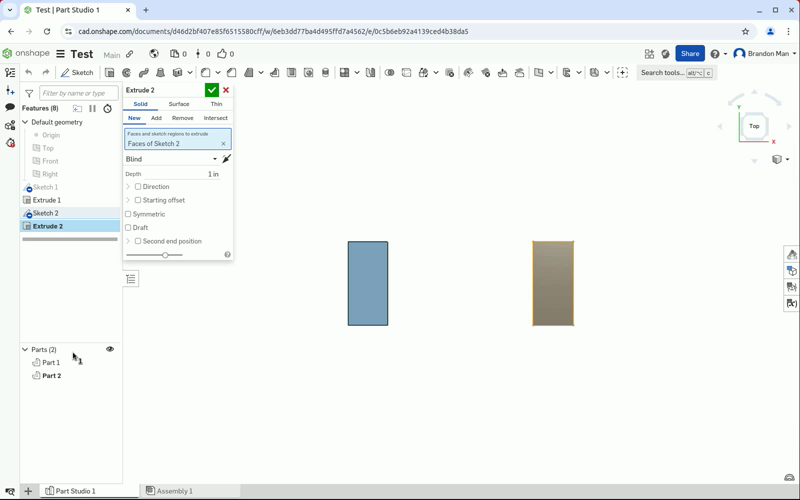
mouse_move(143, 106)
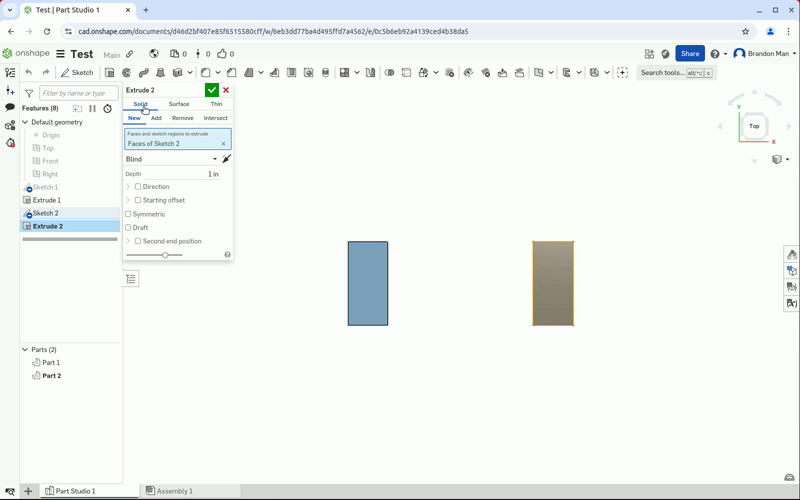
click(143, 106)
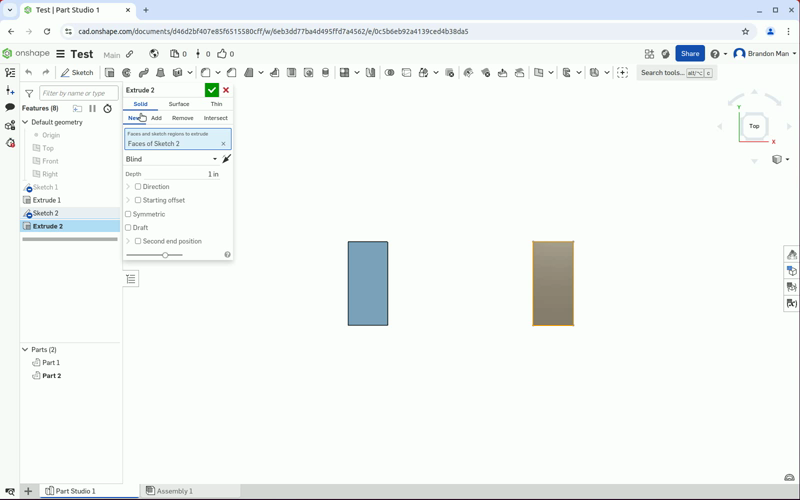
mouse_move(137, 120)
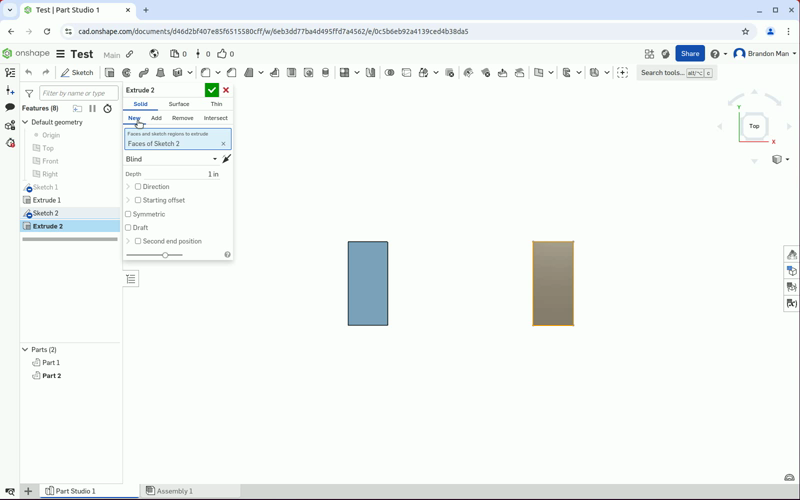
click(137, 120)
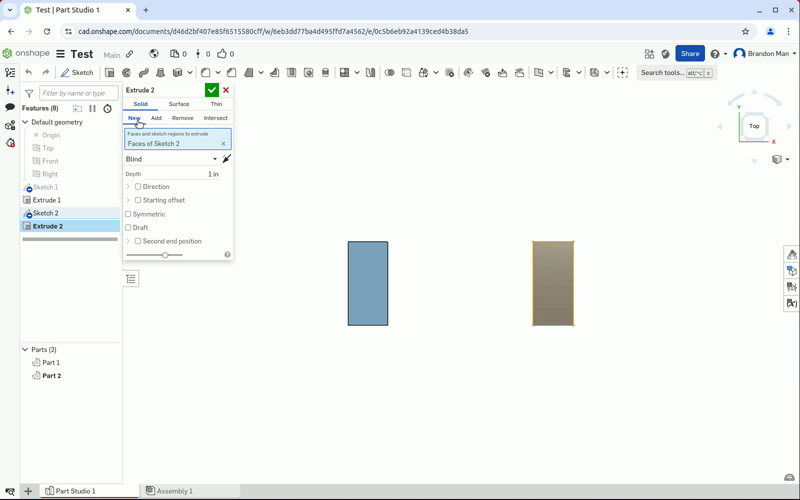
key(tab, 4)
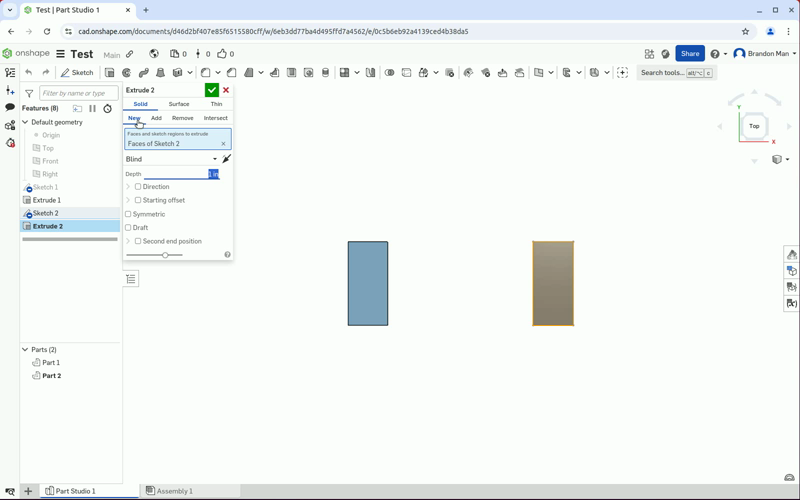
text(16.368)
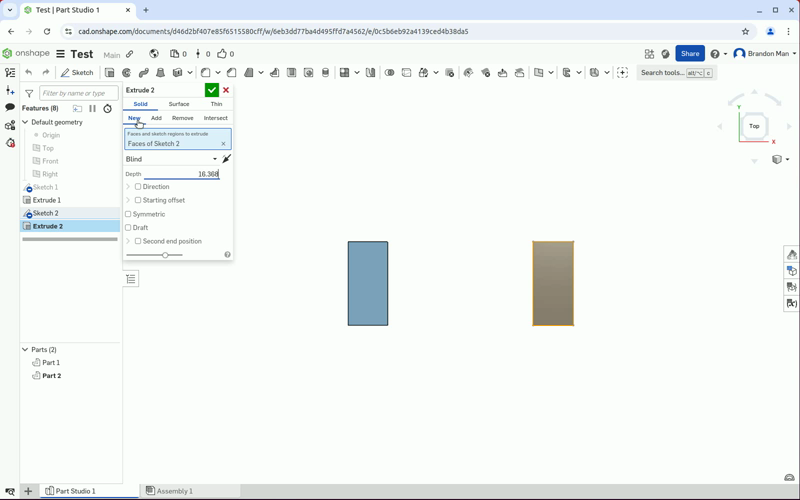
key(enter)
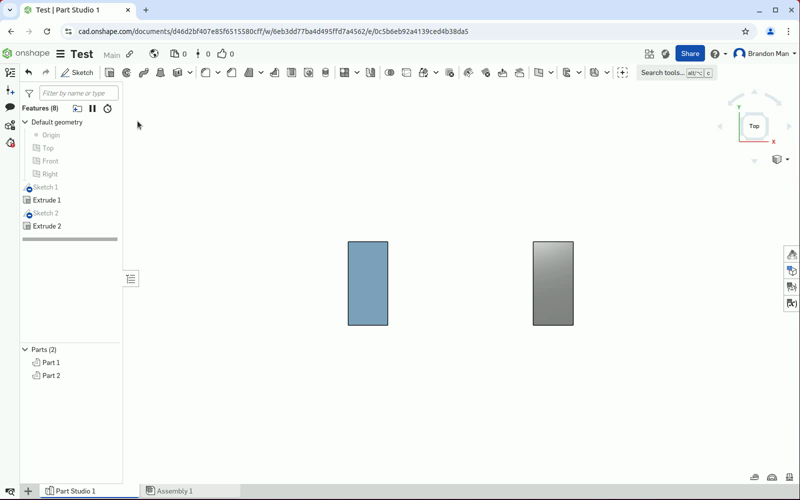
key(shift+h)
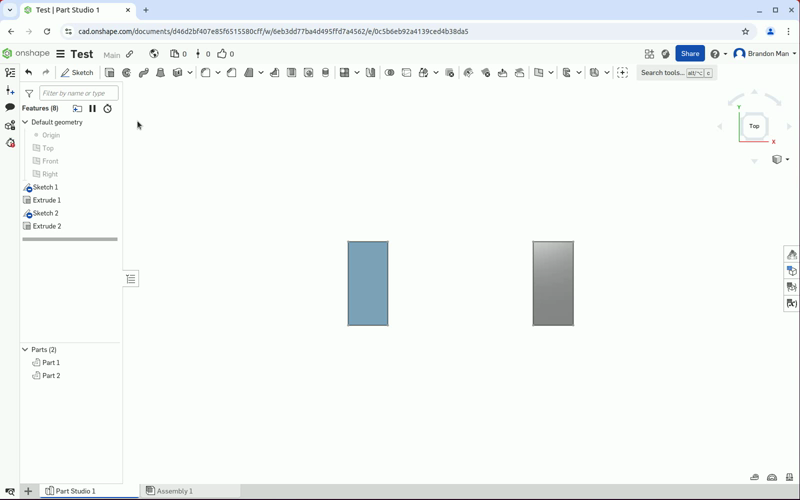
key(shift+h)
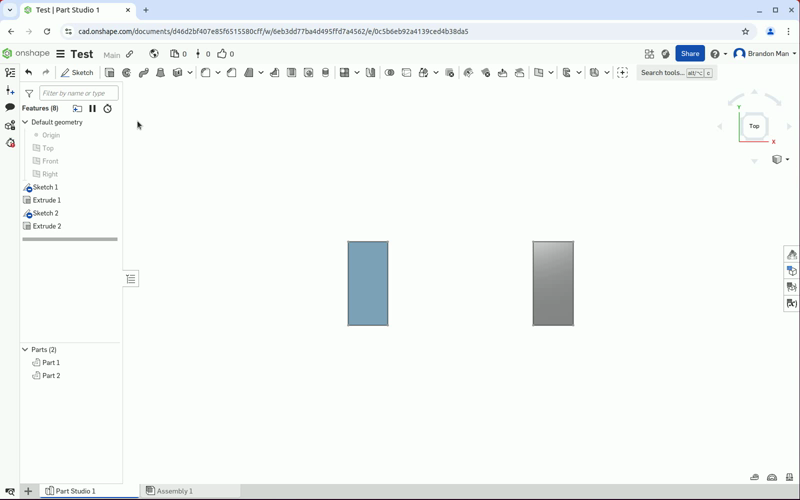
key(shift+7)
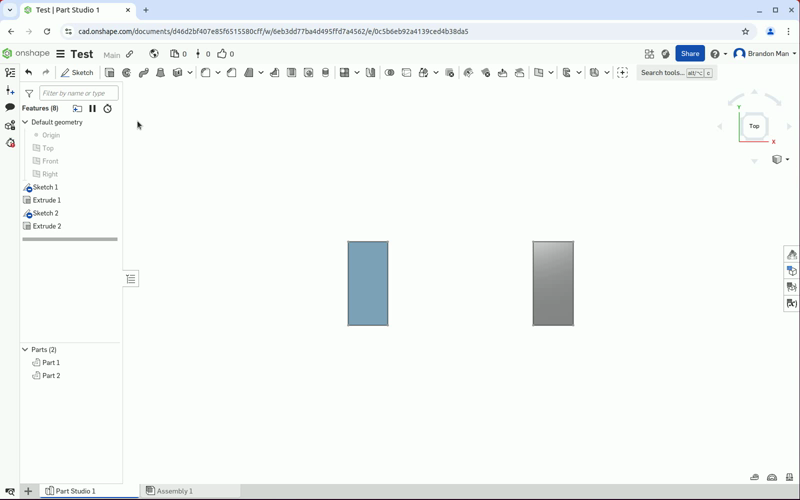
key(up, 3)
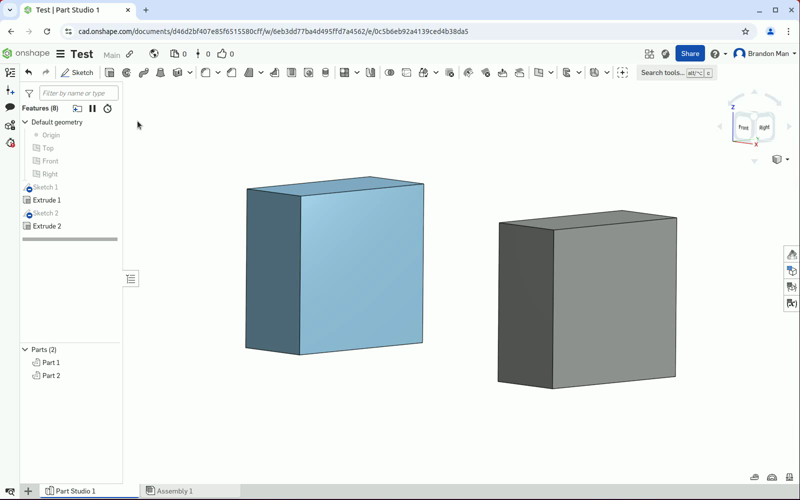
key(left, 3)
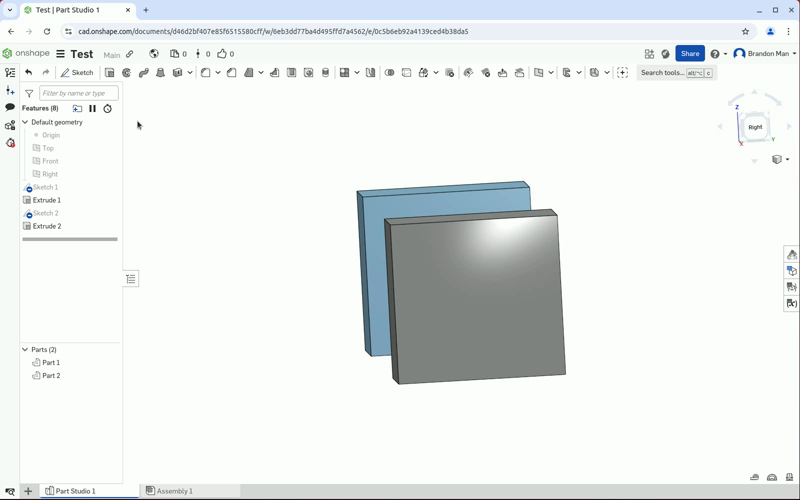
key(right, 3)
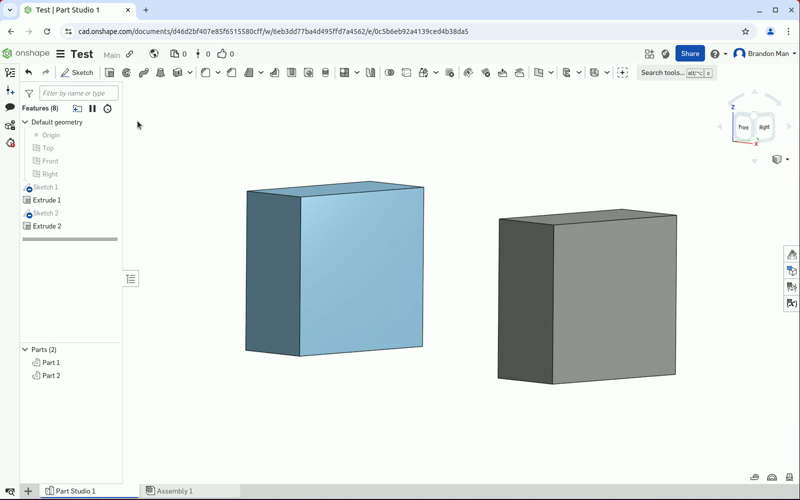
key(down, 3)
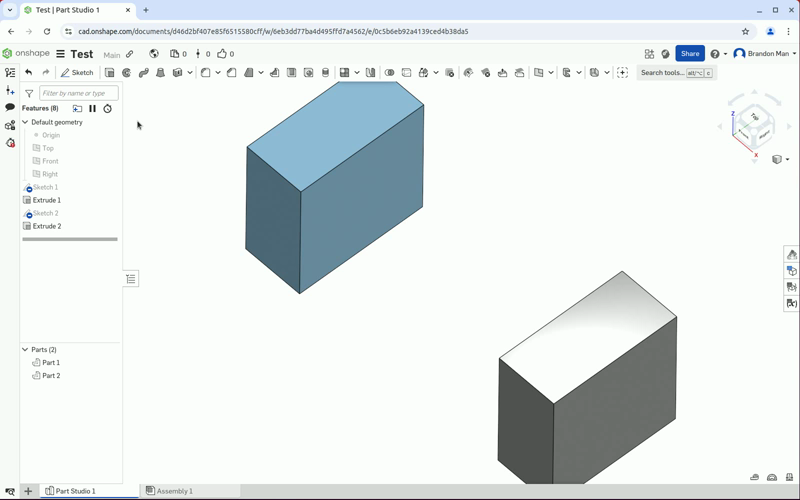
mouse_move(73, 189)
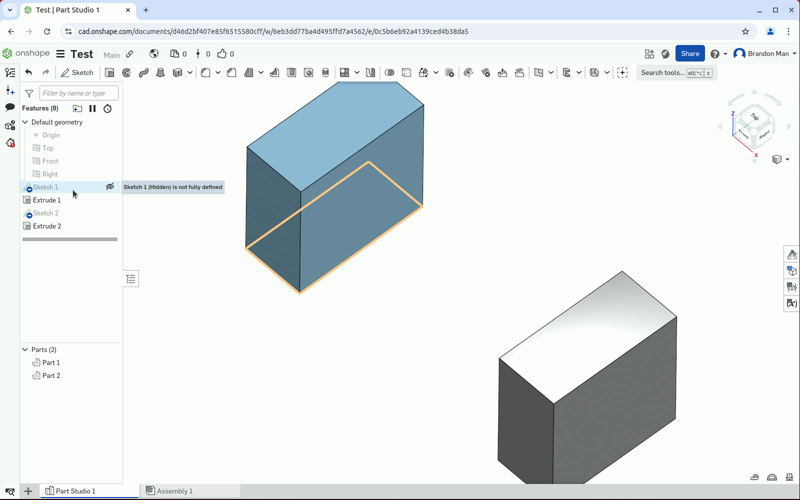
click(73, 189)